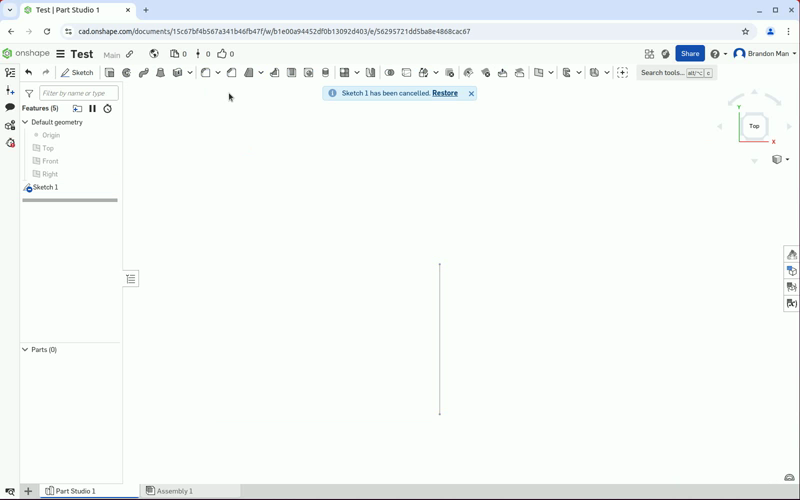
key(shift+h)
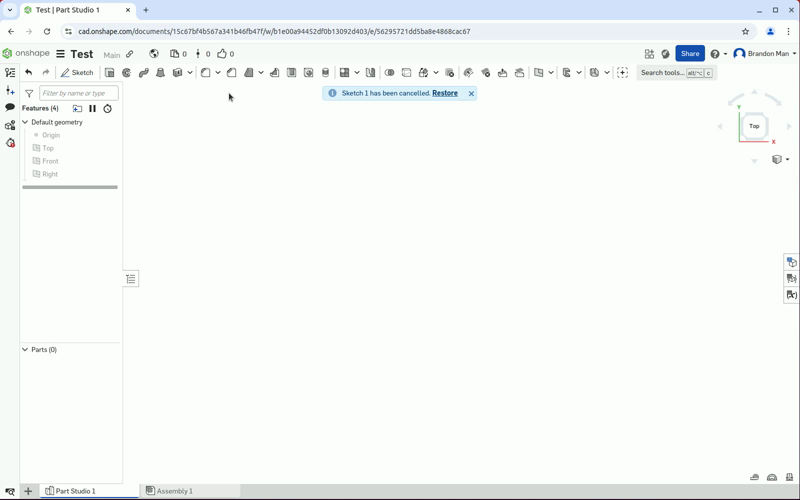
mouse_move(73, 352)
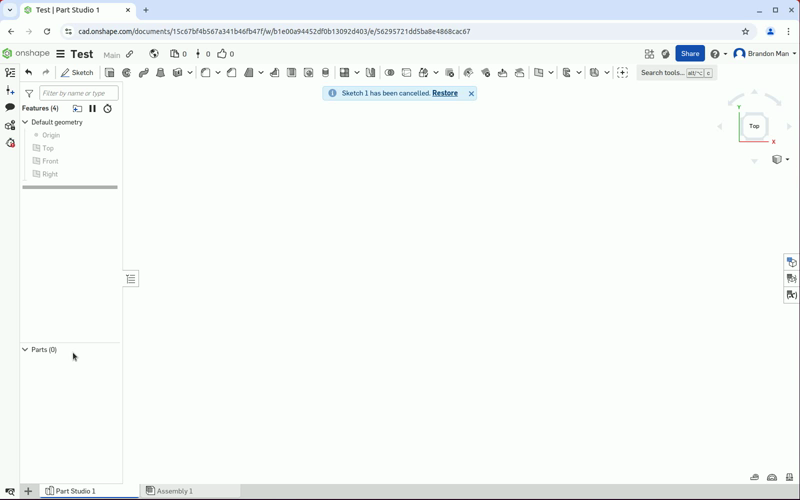
key(y)
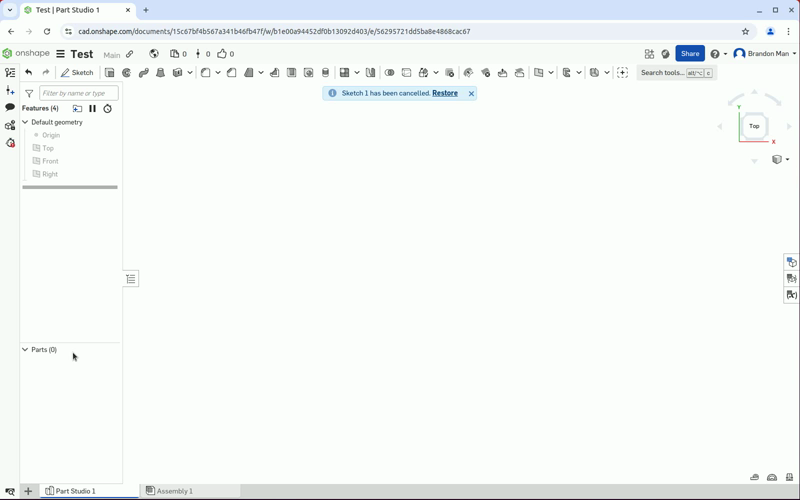
key(shift+p)
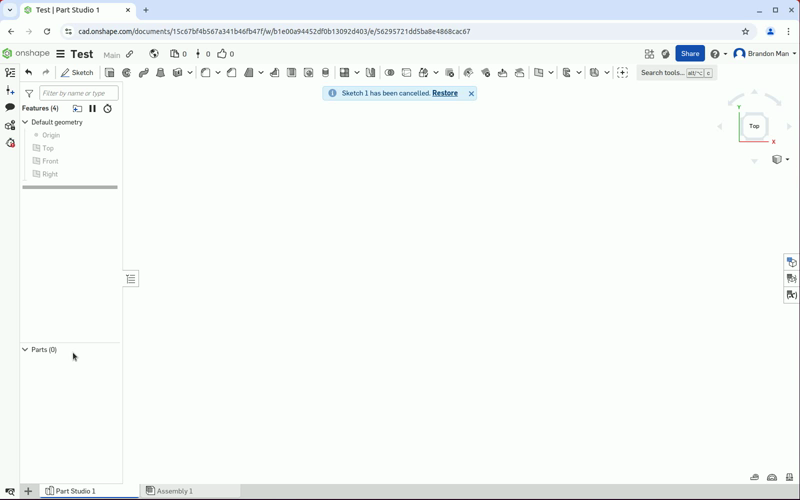
key(space)
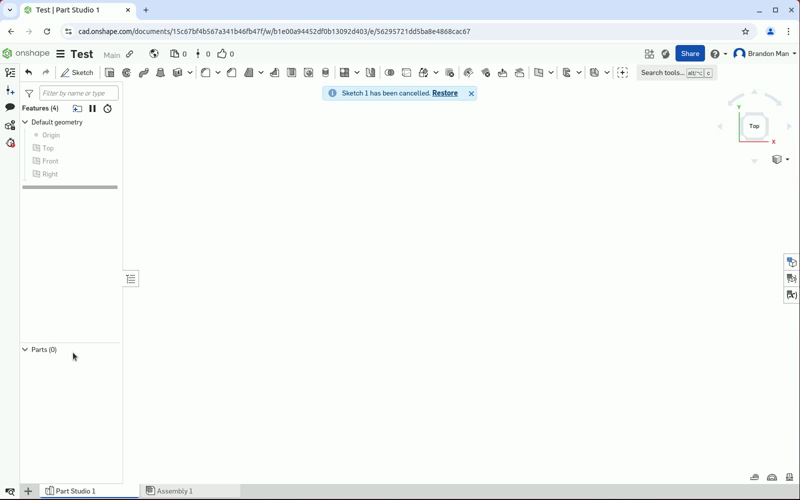
key_down(shift)
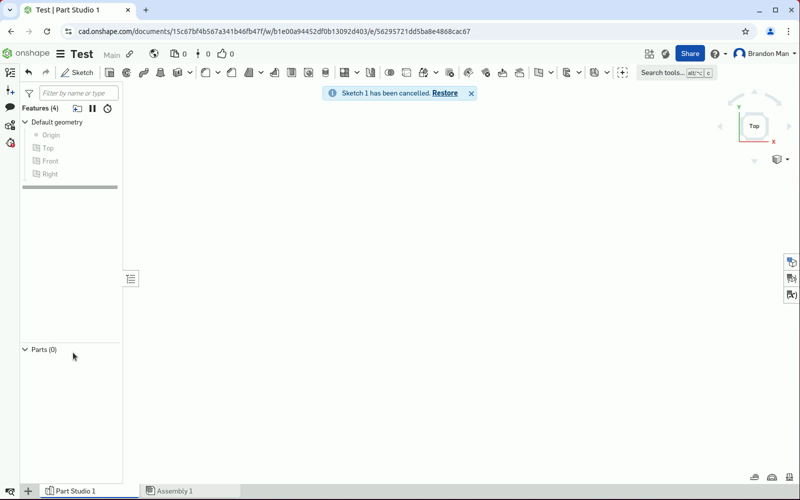
key(up)
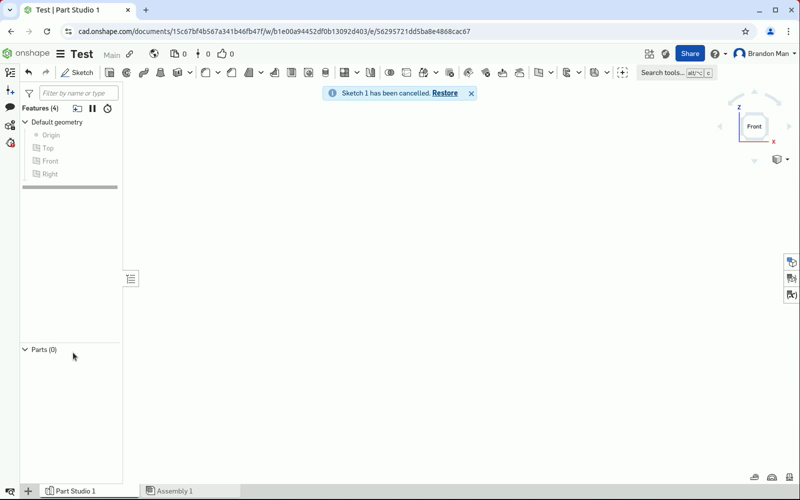
key_up(shift)
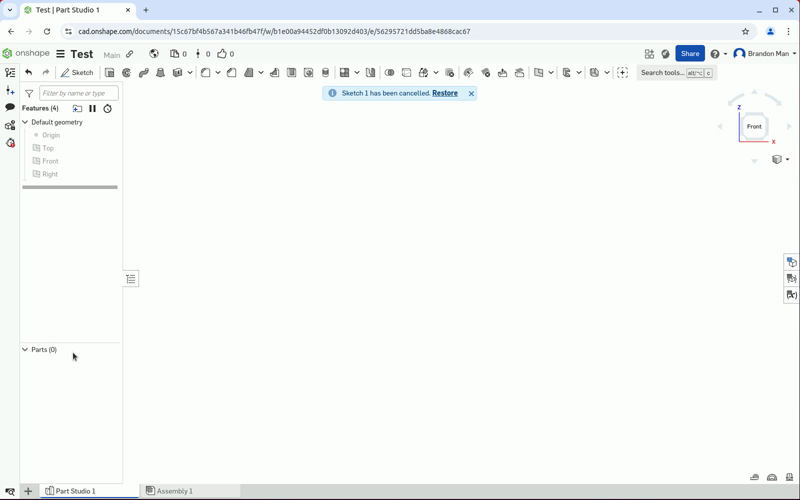
mouse_move(73, 352)
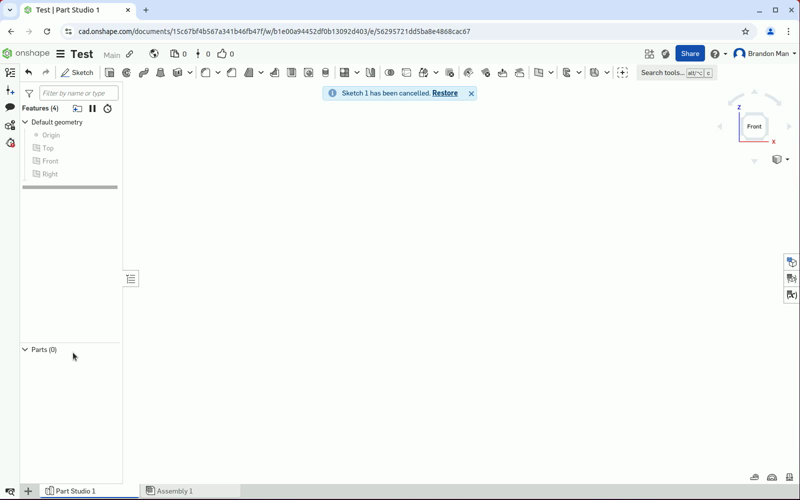
key(shift+y)
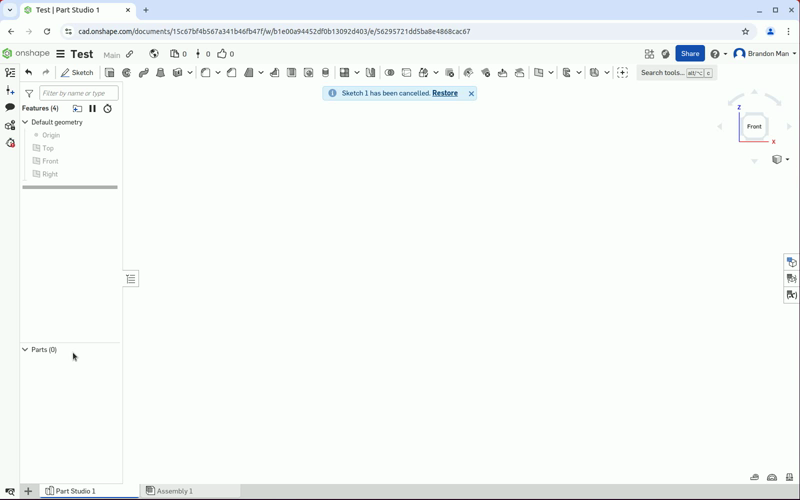
key(shift+s)
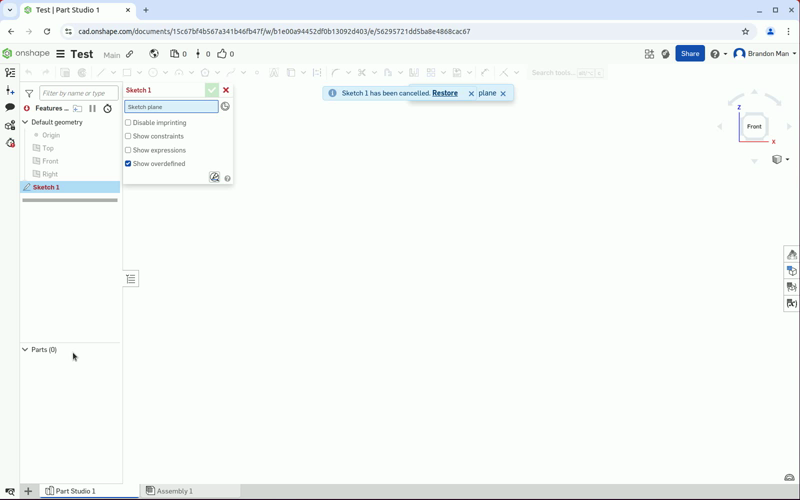
mouse_move(73, 163)
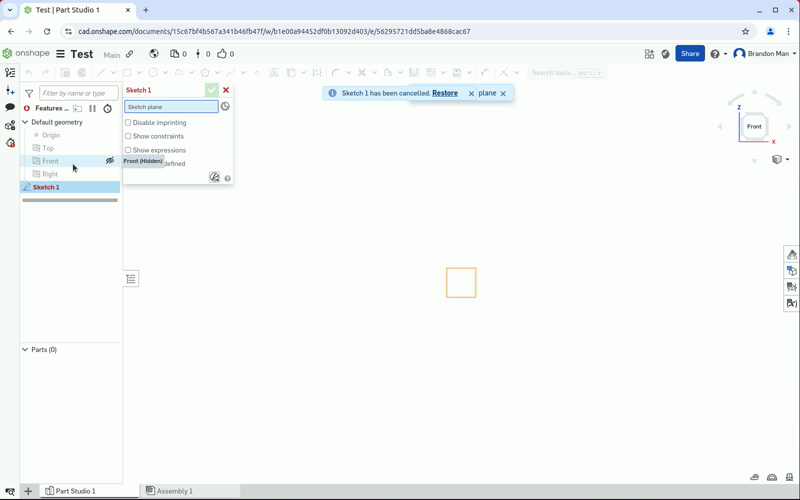
click(73, 163)
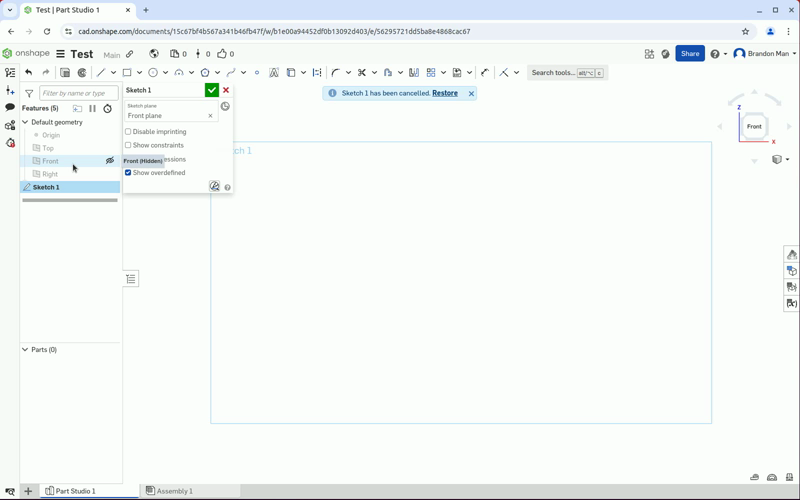
mouse_move(73, 352)
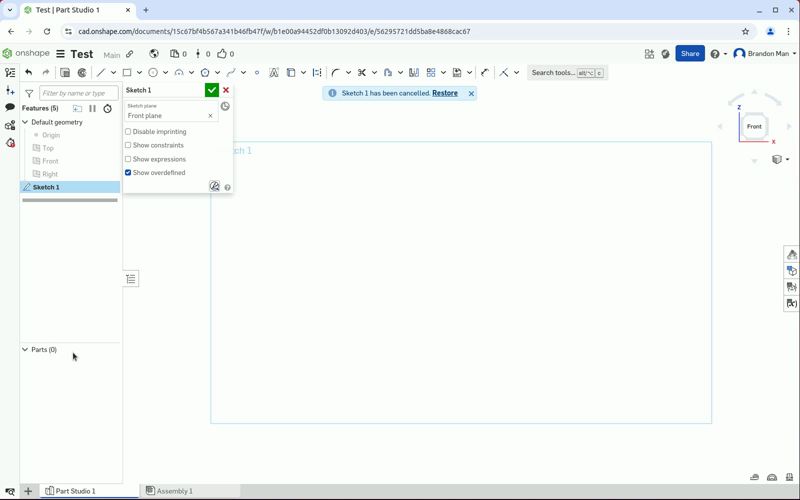
key(y)
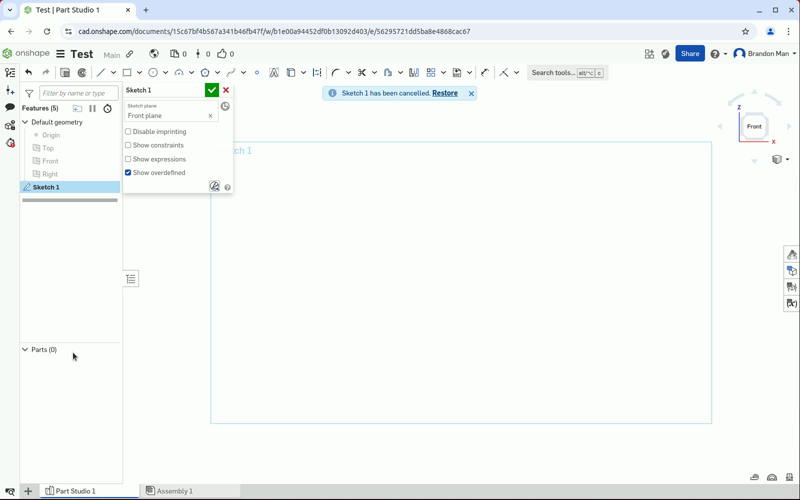
key(l)
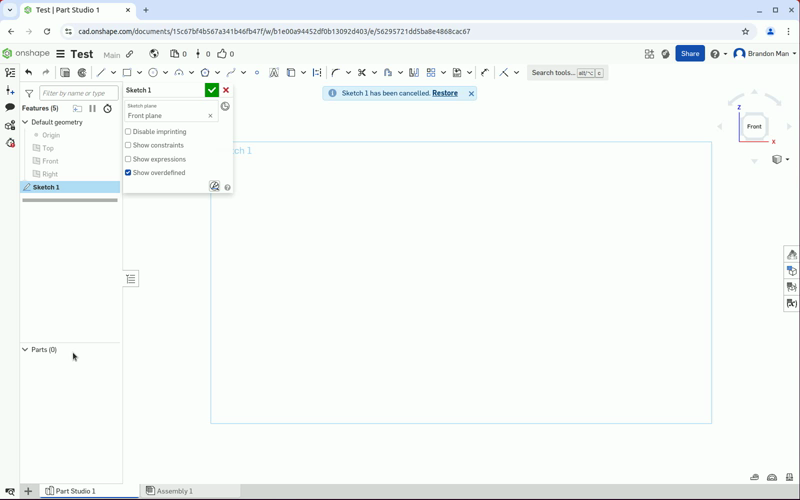
key_down(shift)
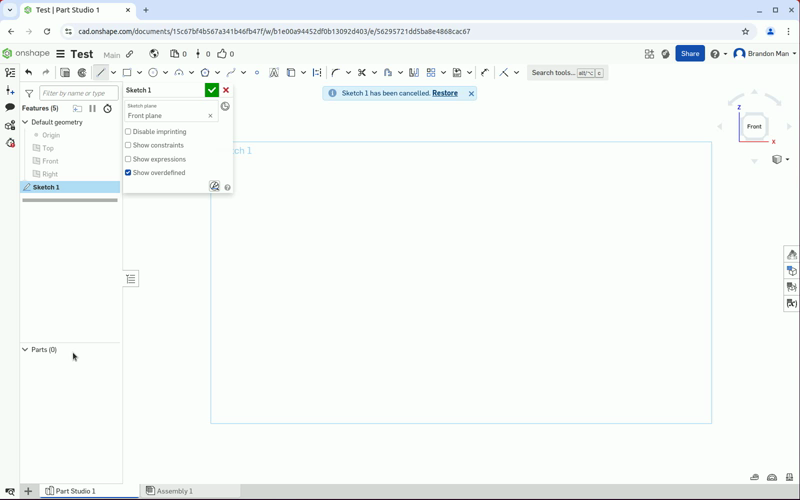
mouse_move(348, 282)
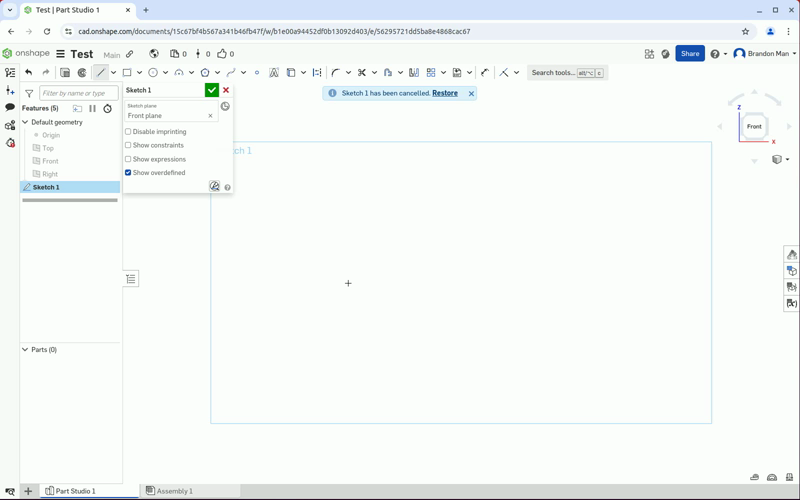
click(348, 282)
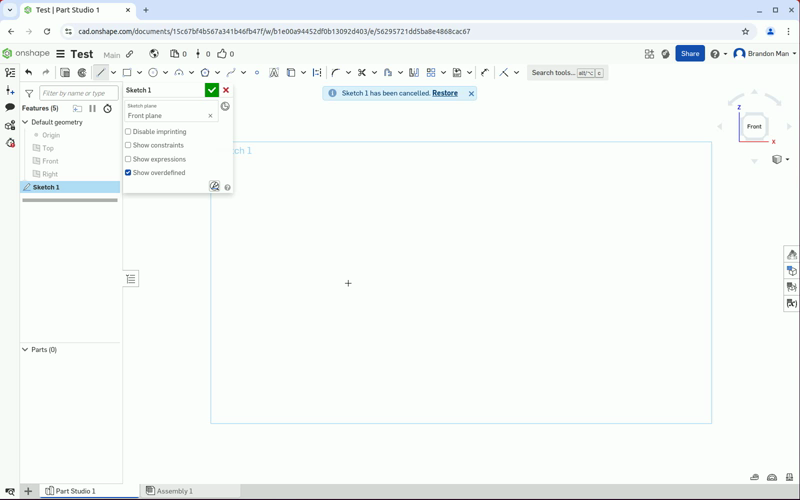
key_up(shift)
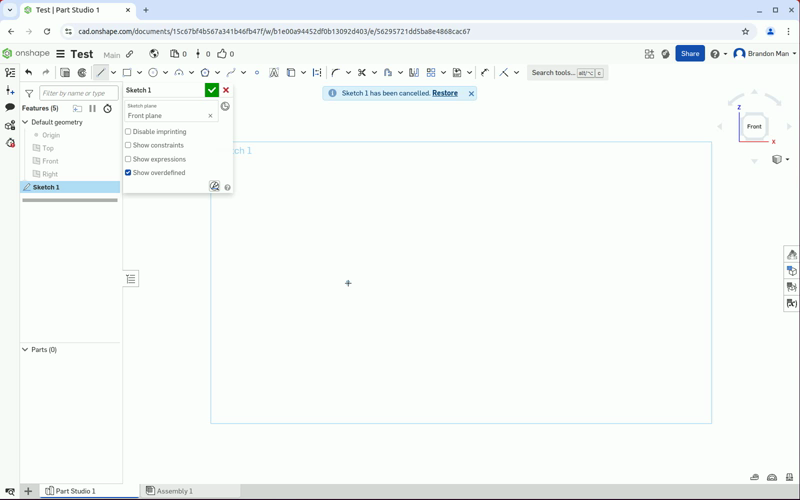
key_down(shift)
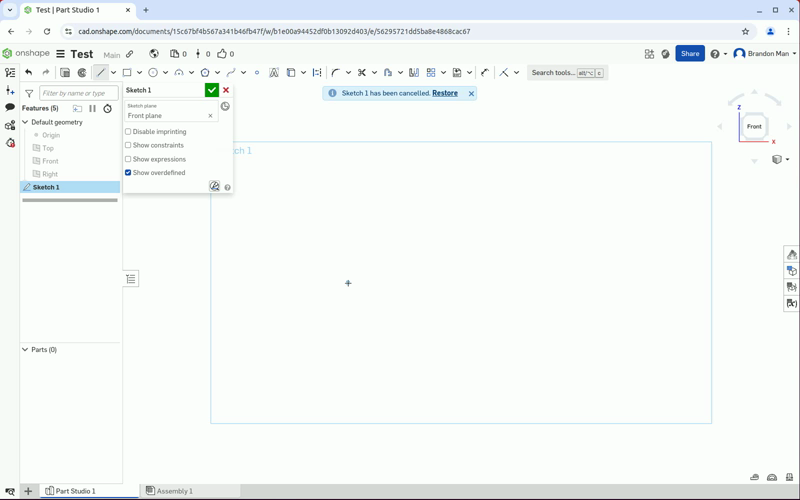
mouse_move(460, 282)
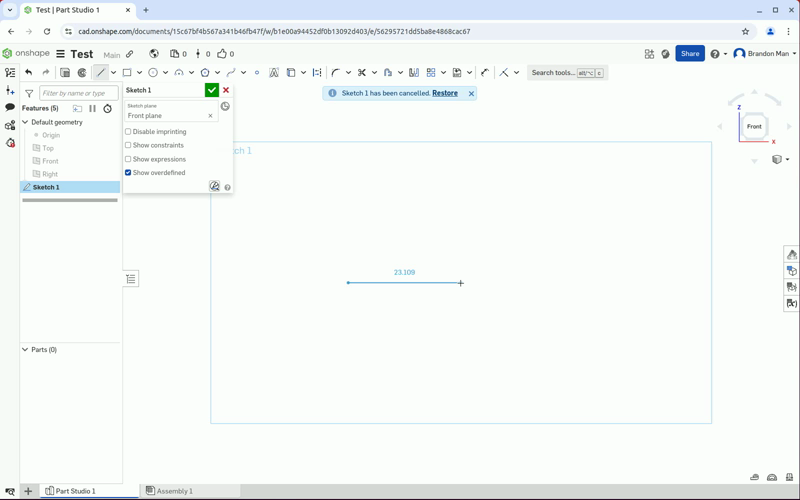
click(460, 282)
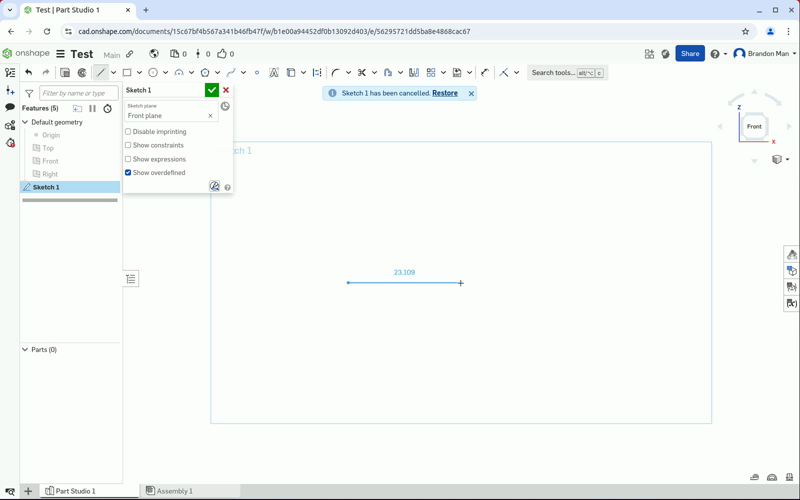
key_up(shift)
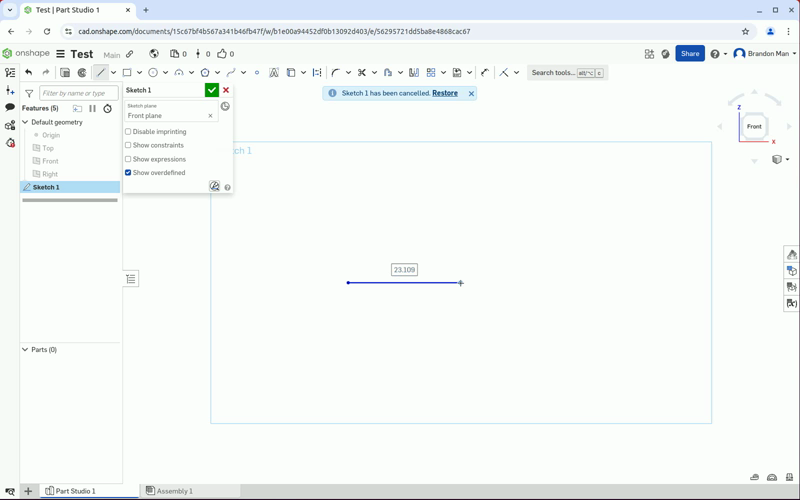
key_down(shift)
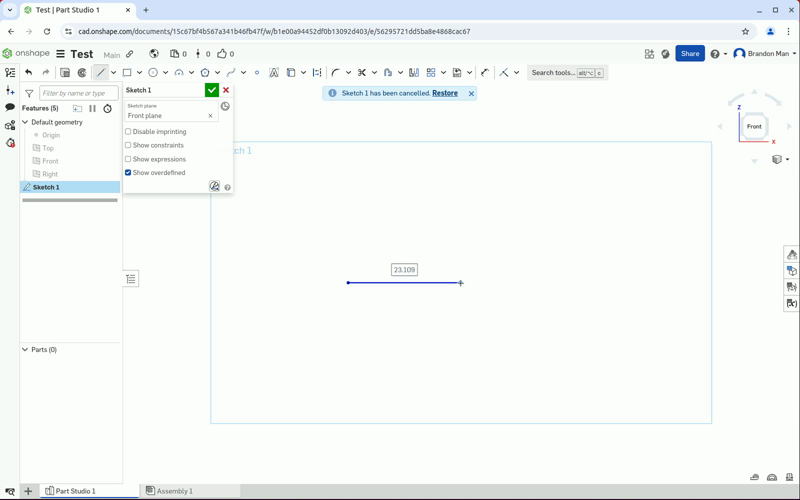
mouse_move(460, 170)
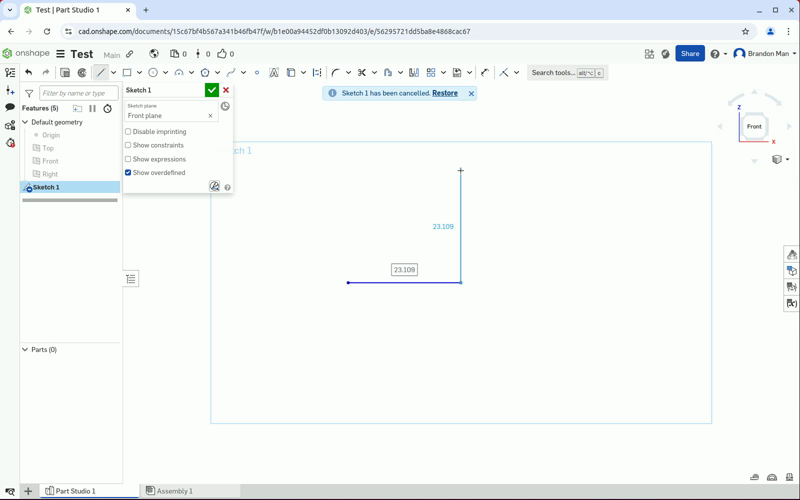
click(460, 170)
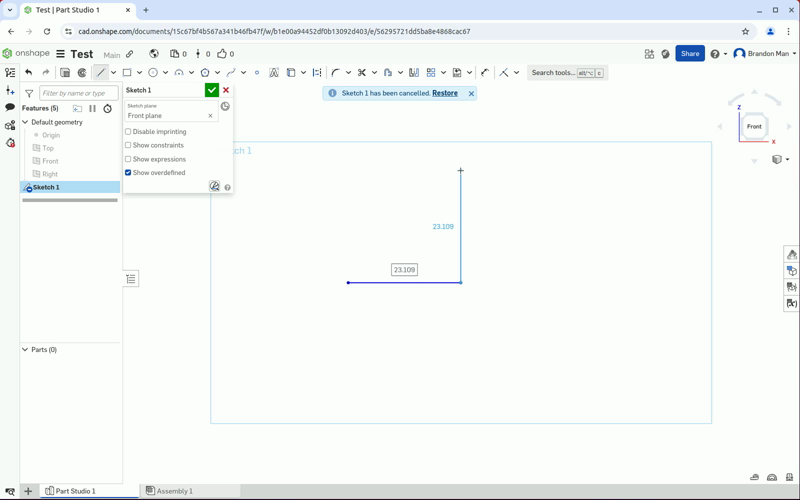
key_up(shift)
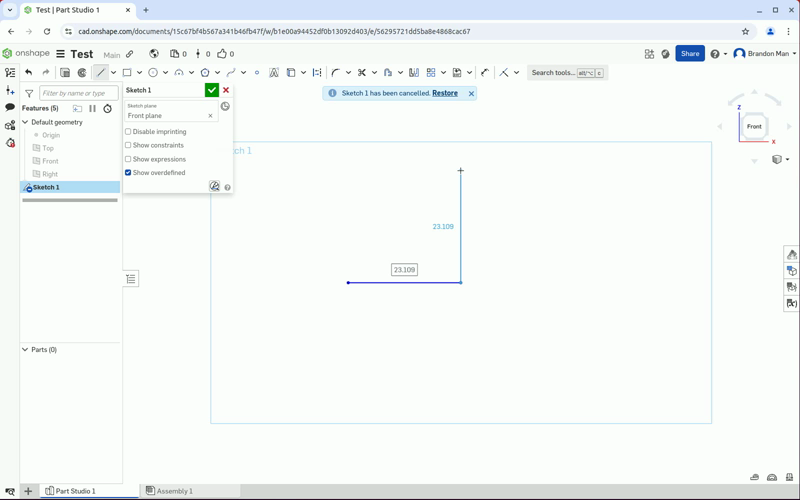
key_down(shift)
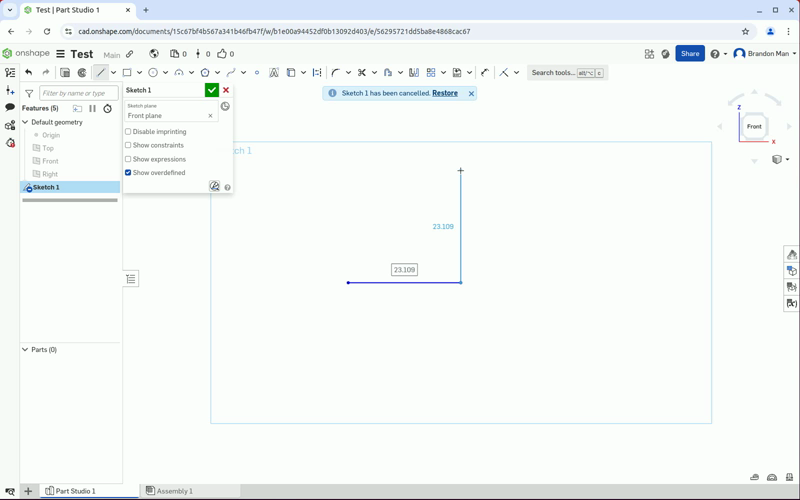
mouse_move(348, 170)
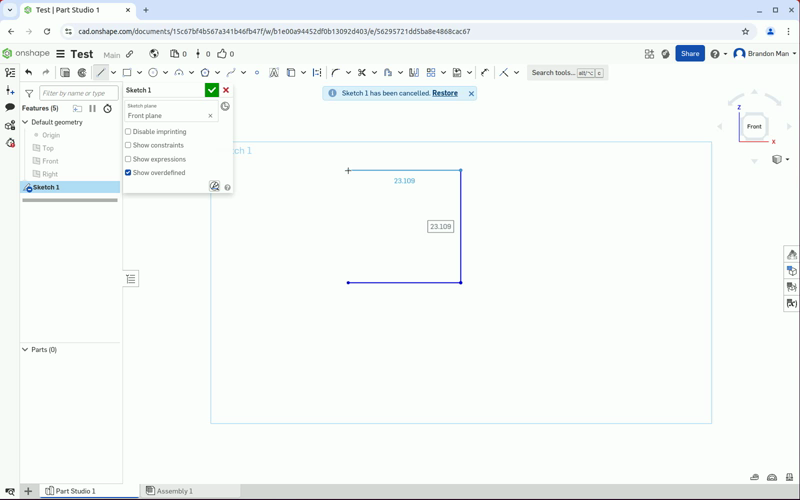
click(348, 170)
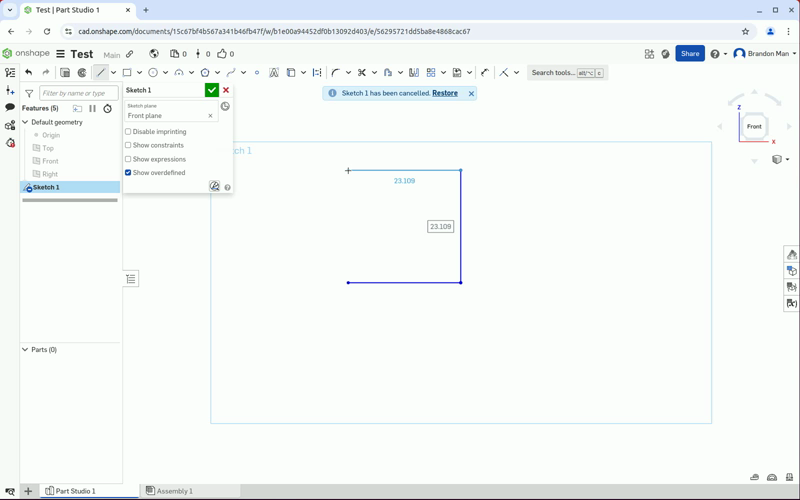
key_up(shift)
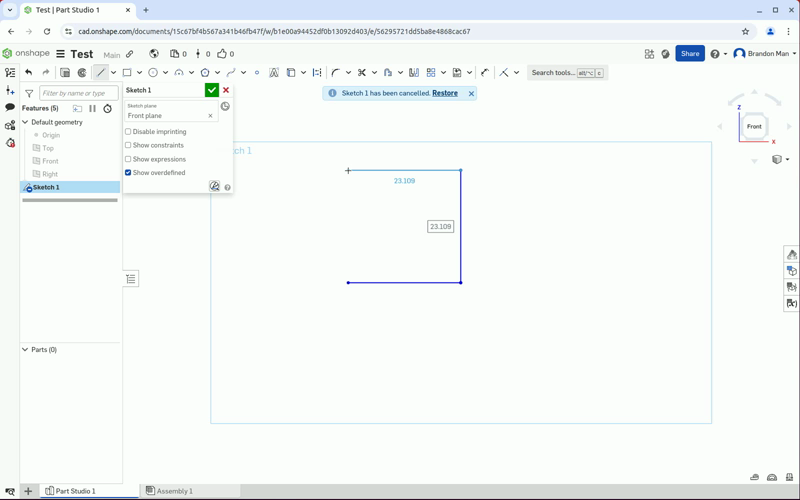
key_down(shift)
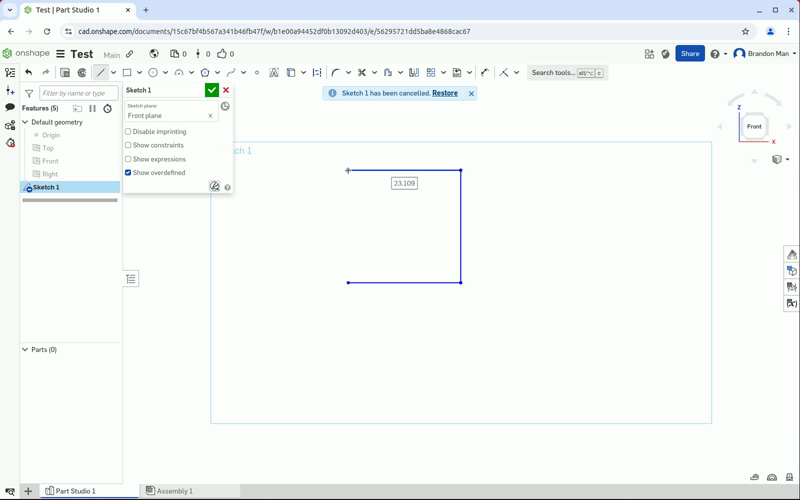
mouse_move(348, 282)
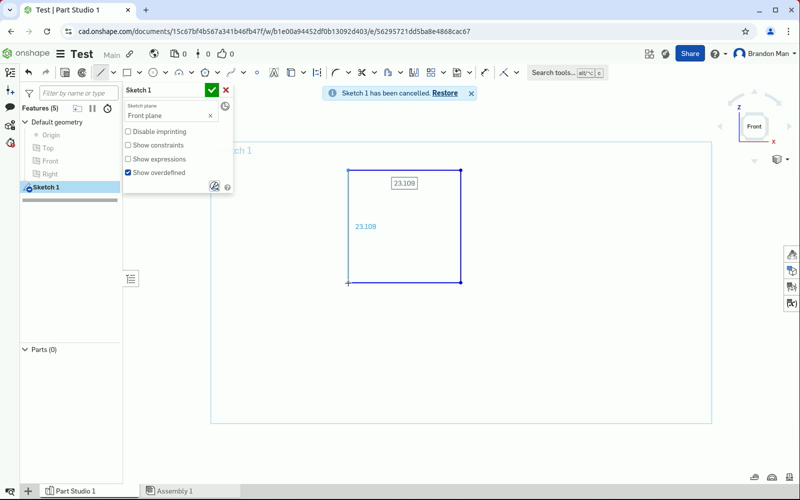
key_up(shift)
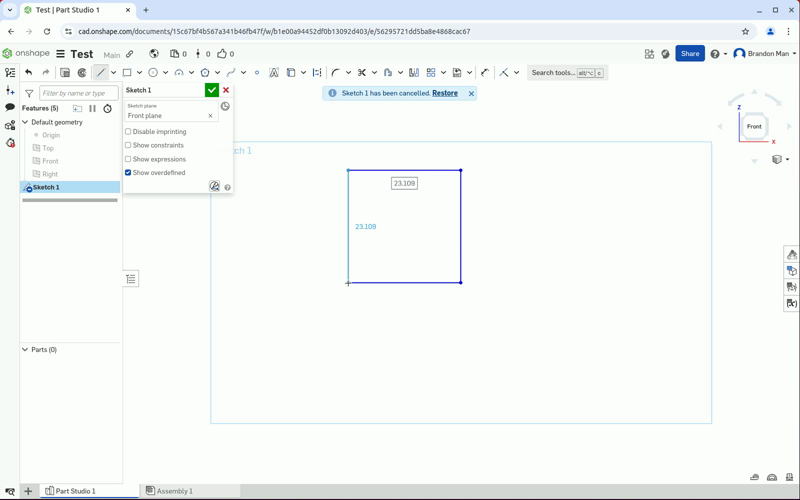
click(348, 282)
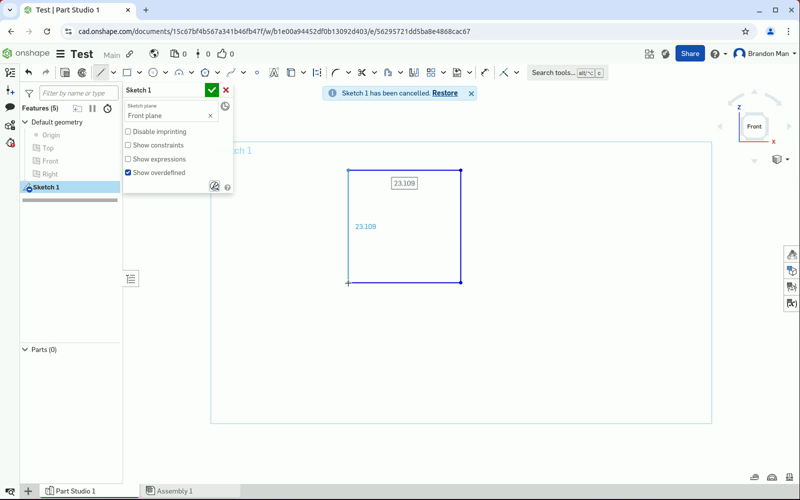
key(esc)
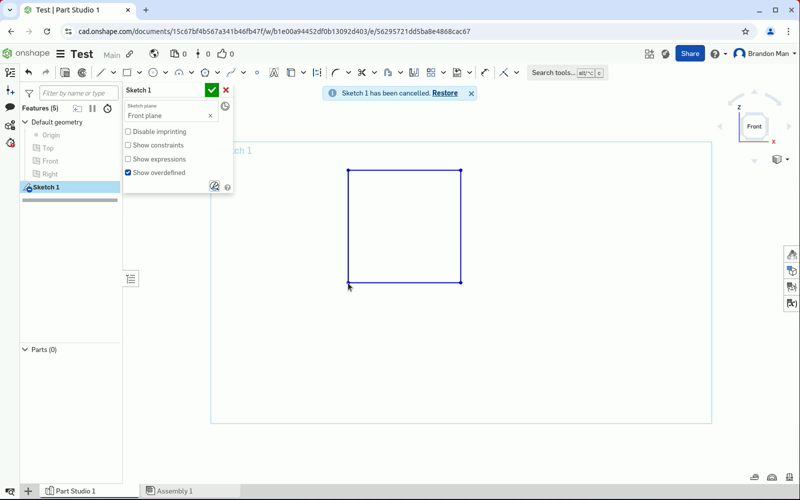
mouse_move(403, 233)
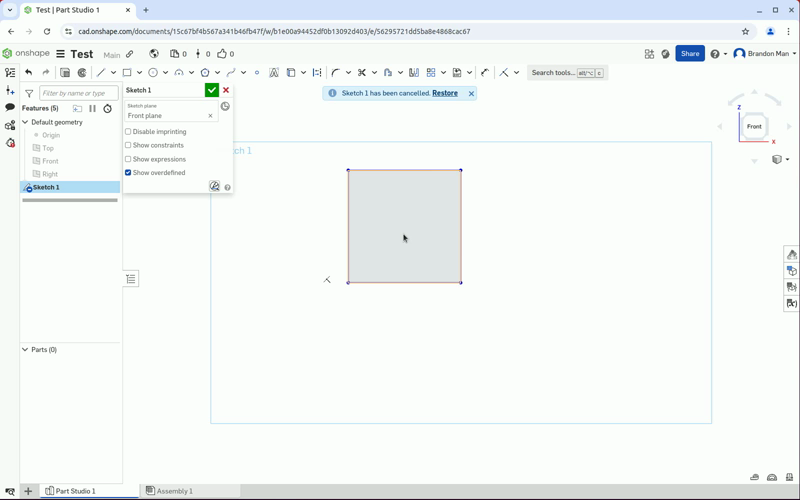
click(403, 233)
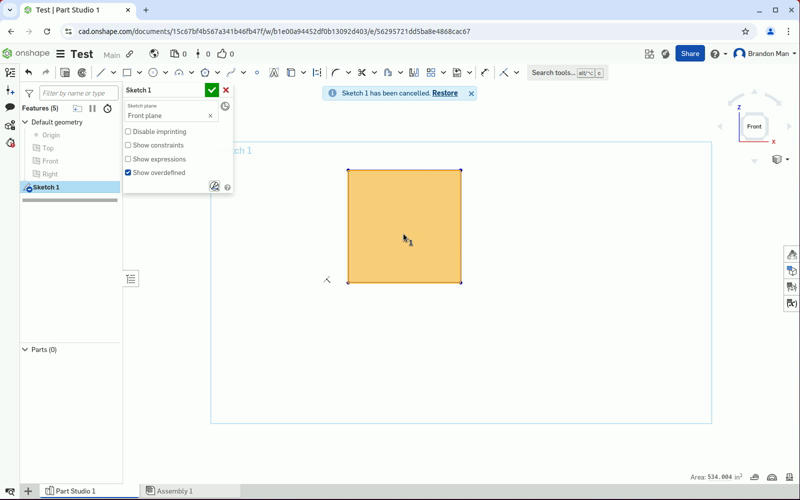
mouse_move(73, 352)
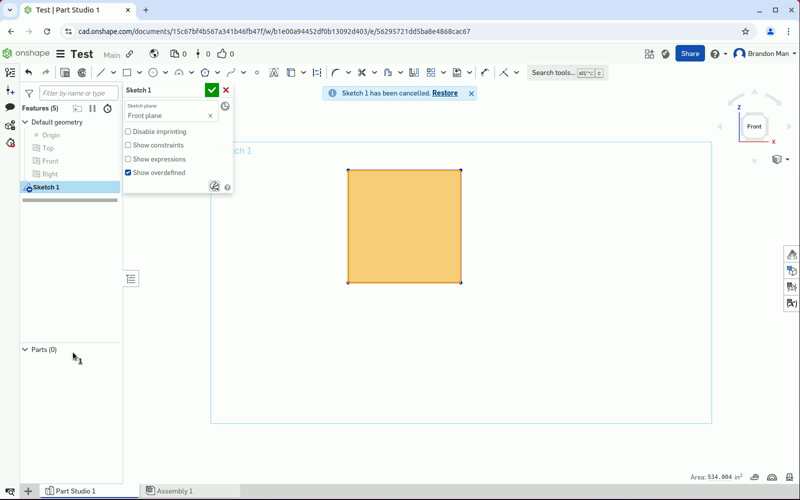
key(shift+y)
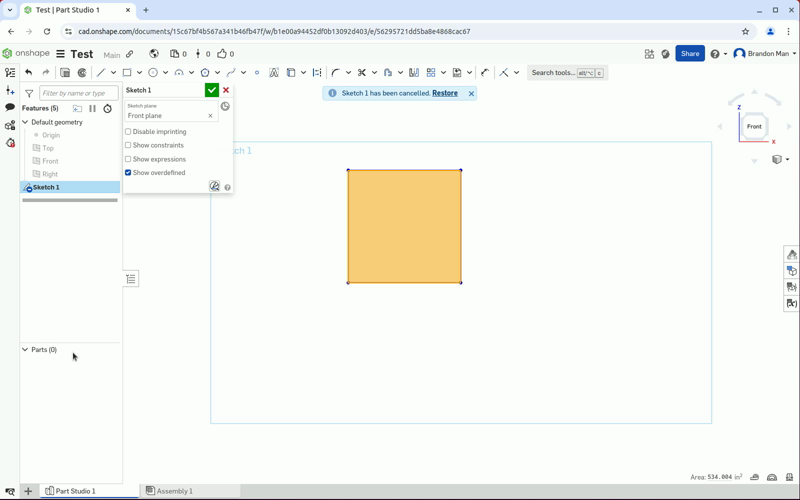
key(shift+e)
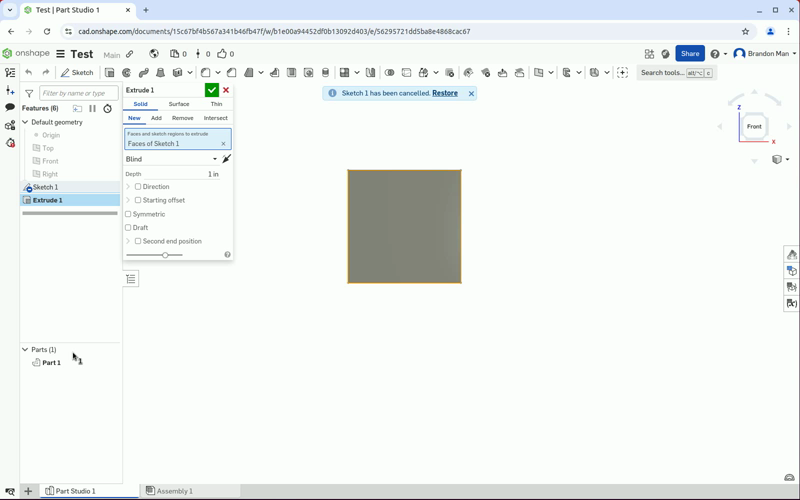
mouse_move(143, 106)
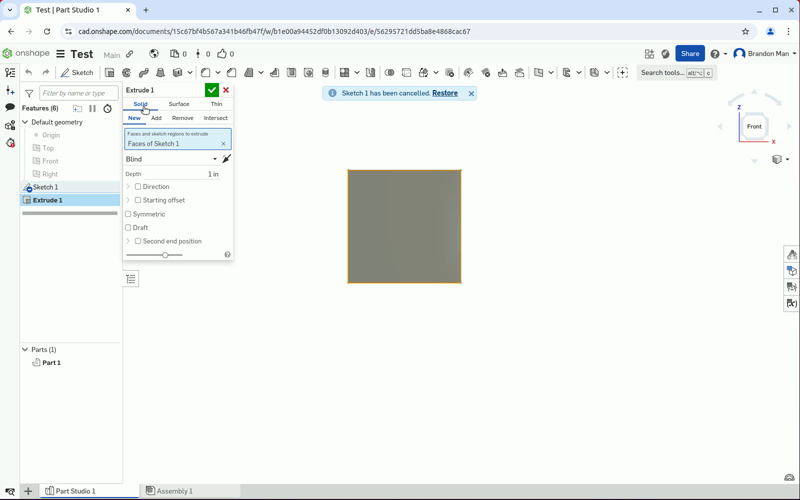
click(143, 106)
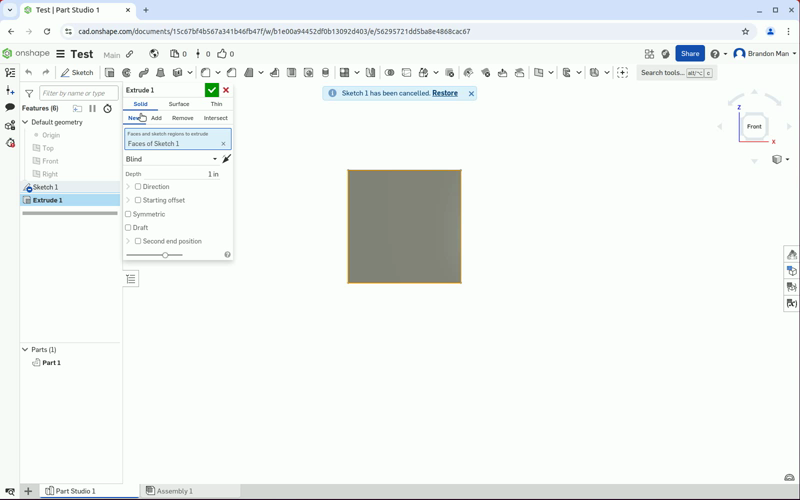
mouse_move(137, 120)
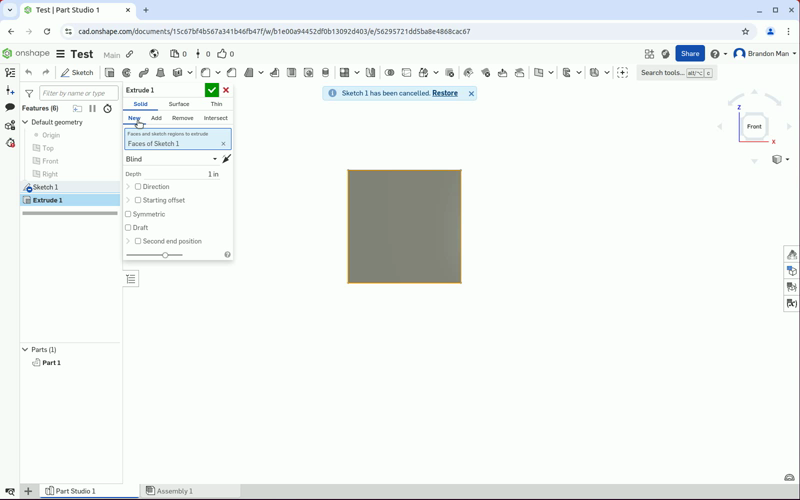
click(137, 120)
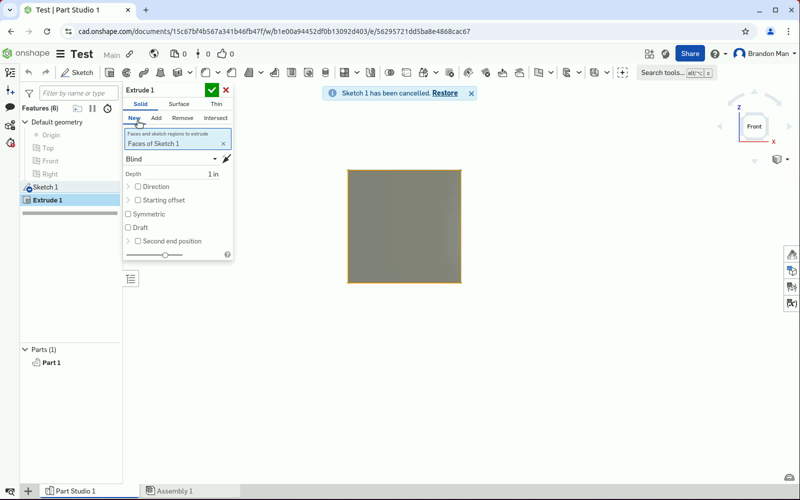
key(tab, 4)
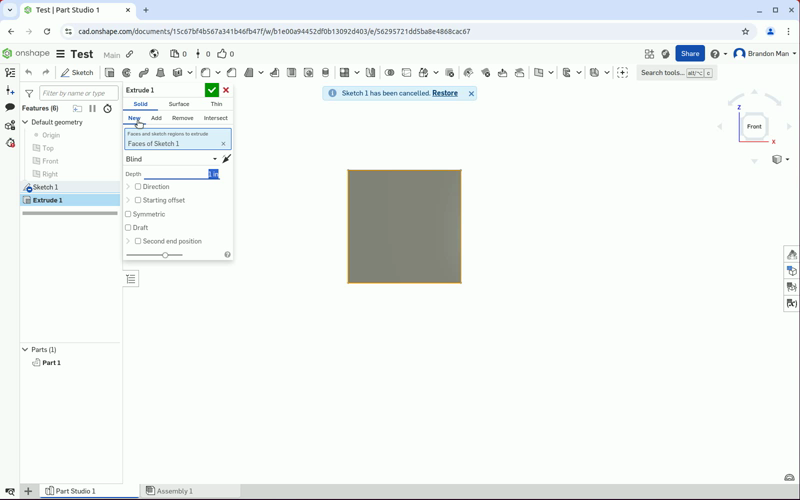
text(23.108)
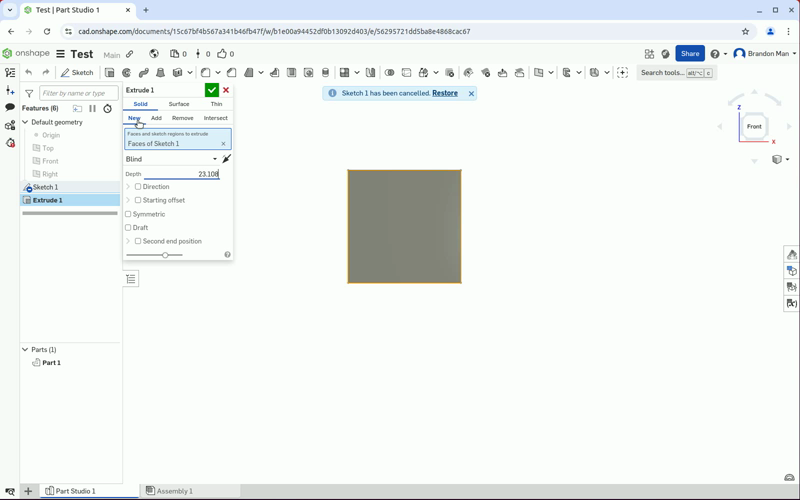
key(enter)
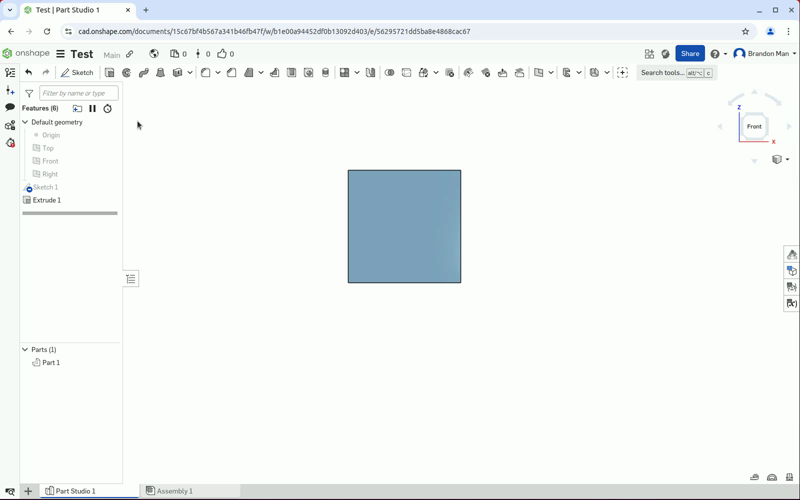
key(shift+h)
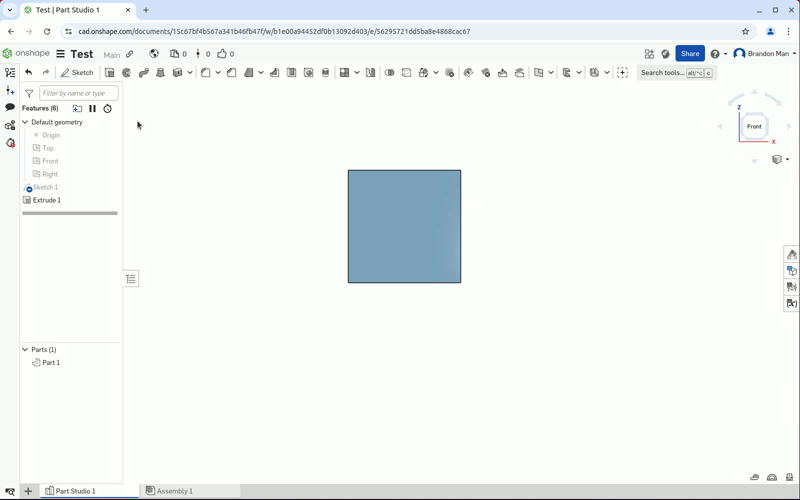
key(shift+h)
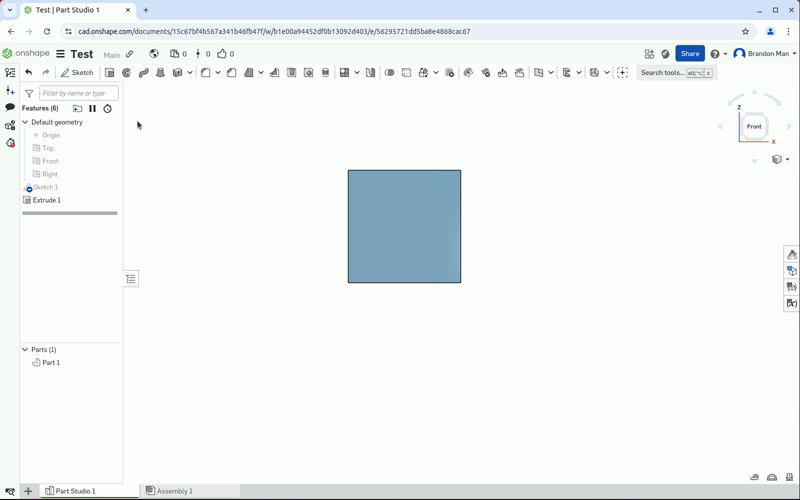
mouse_move(73, 189)
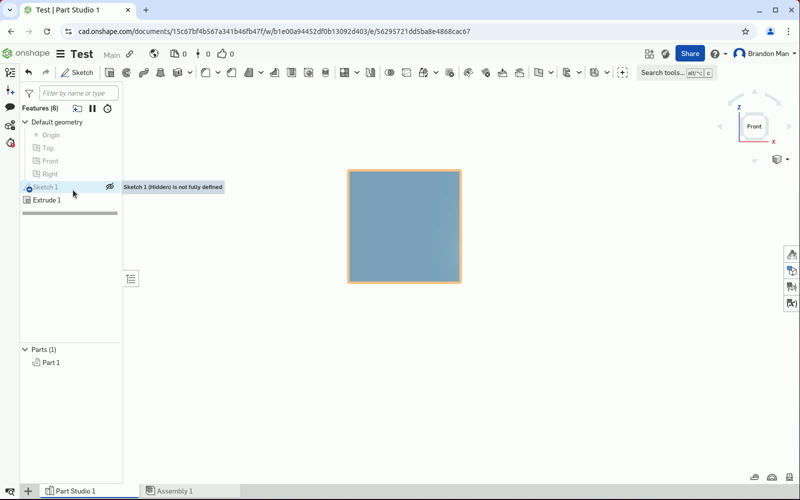
click(73, 189)
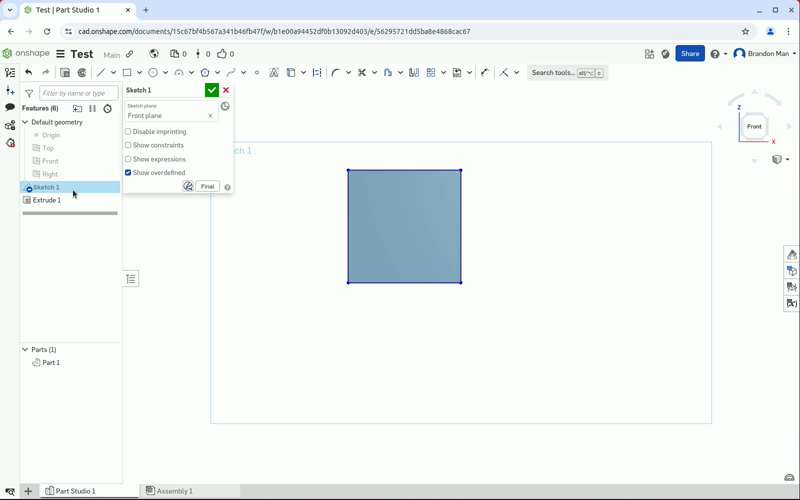
mouse_move(229, 92)
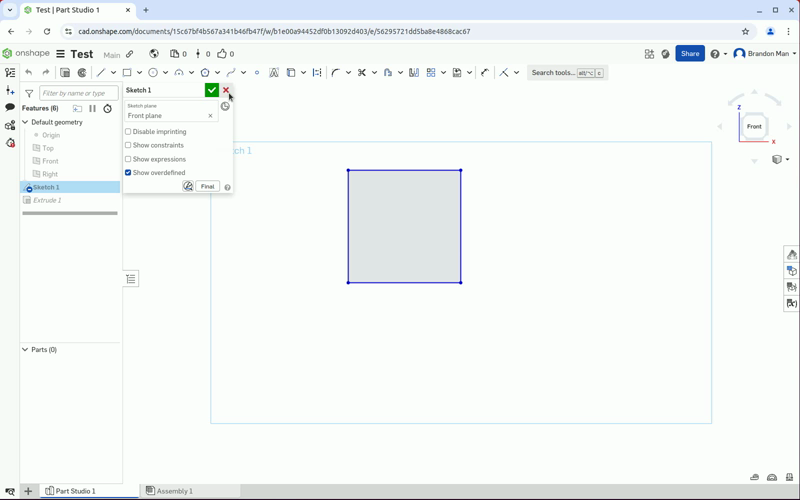
click(229, 92)
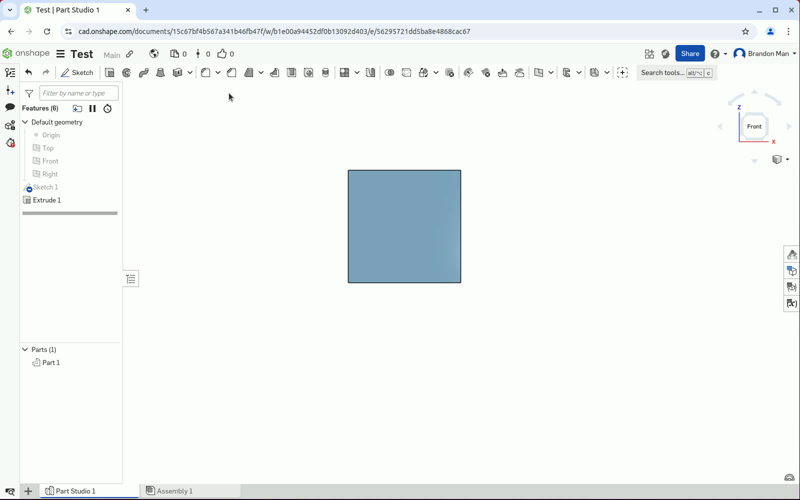
mouse_move(73, 352)
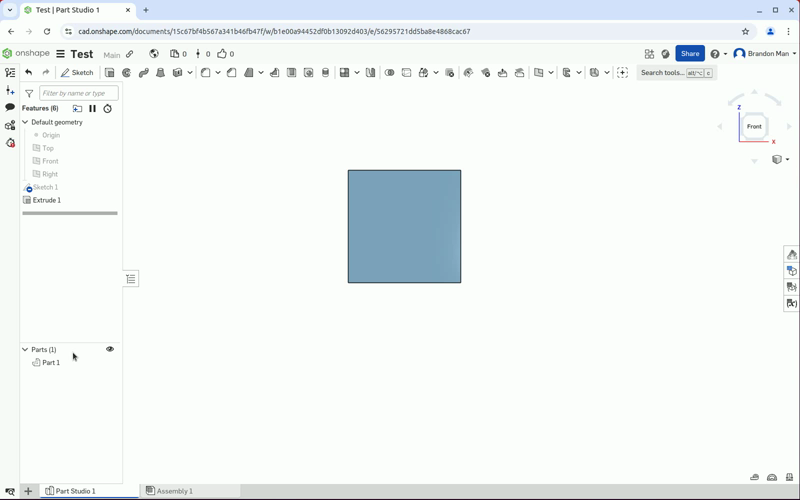
key(y)
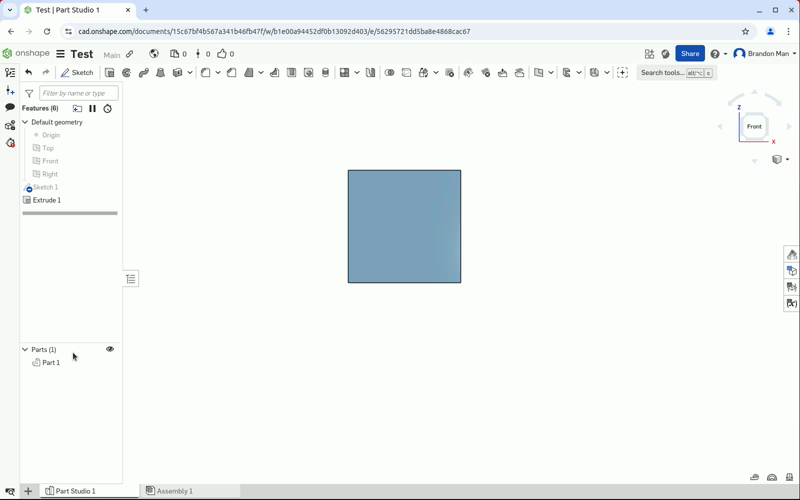
key(shift+p)
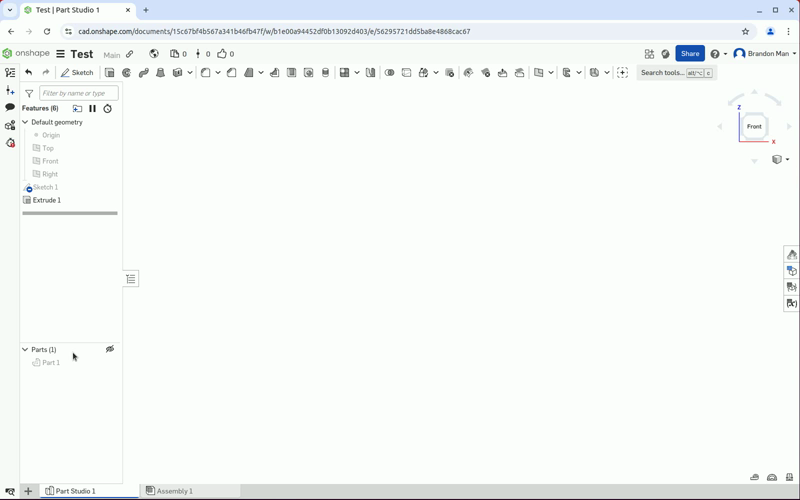
key(space)
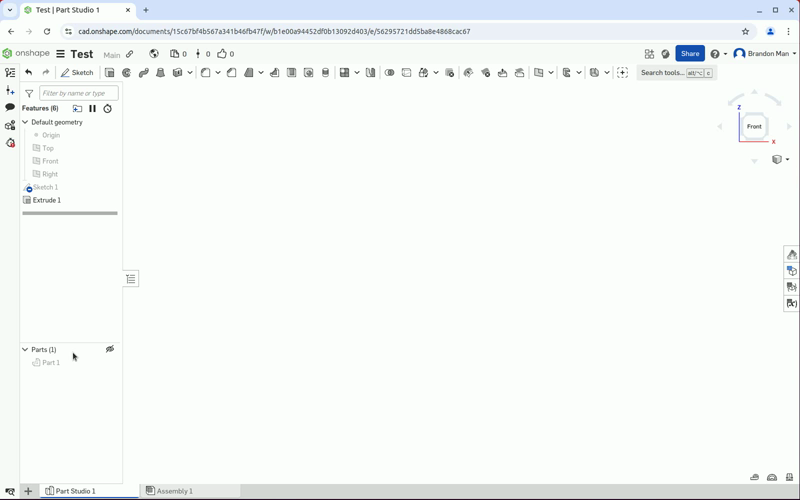
key_down(shift)
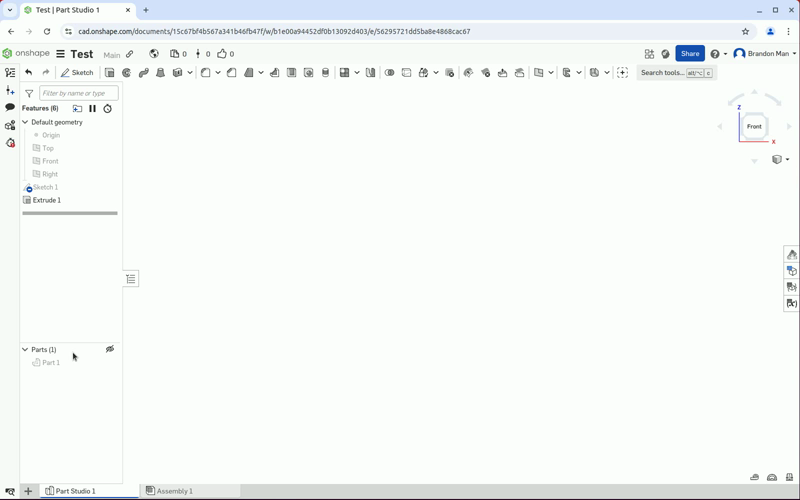
key(down)
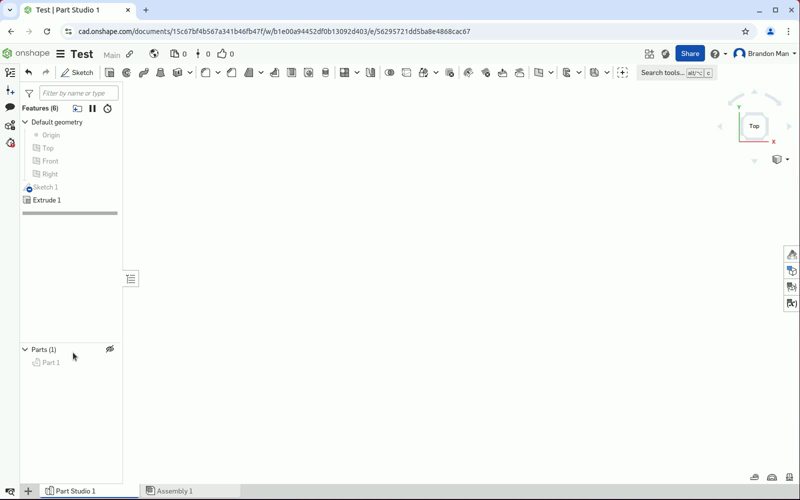
key_up(shift)
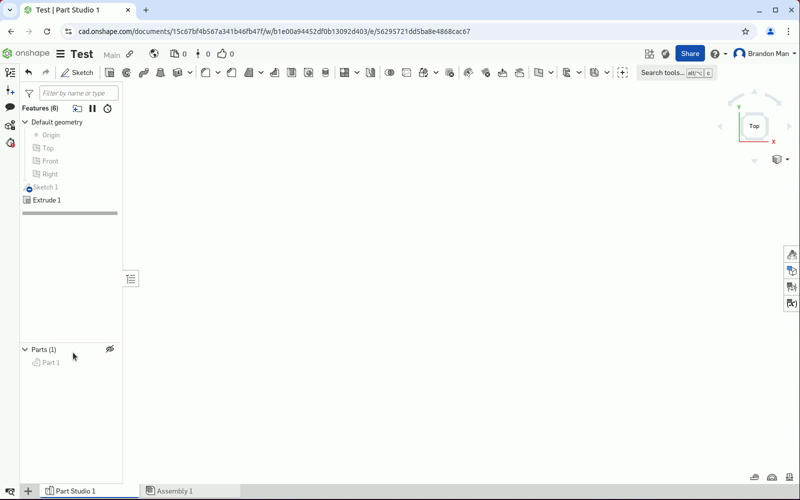
mouse_move(73, 352)
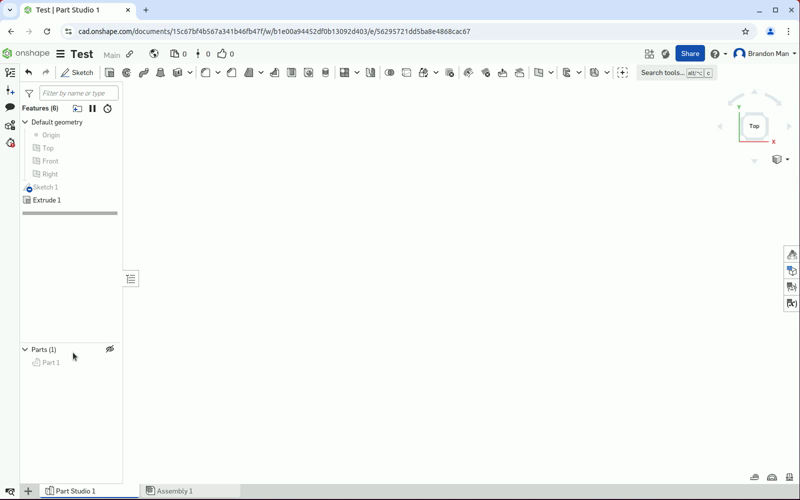
key(shift+y)
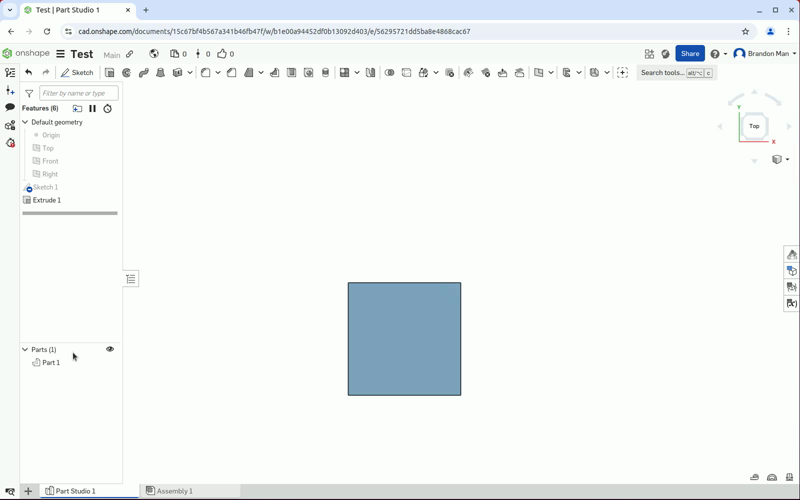
mouse_move(541, 75)
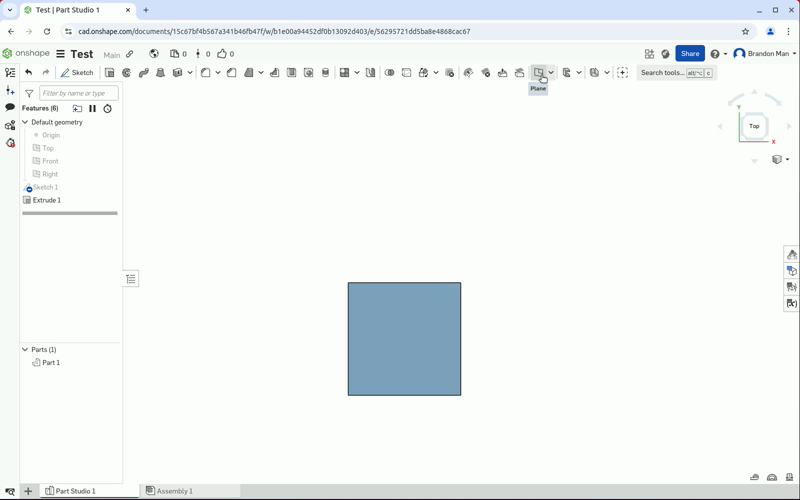
click(541, 75)
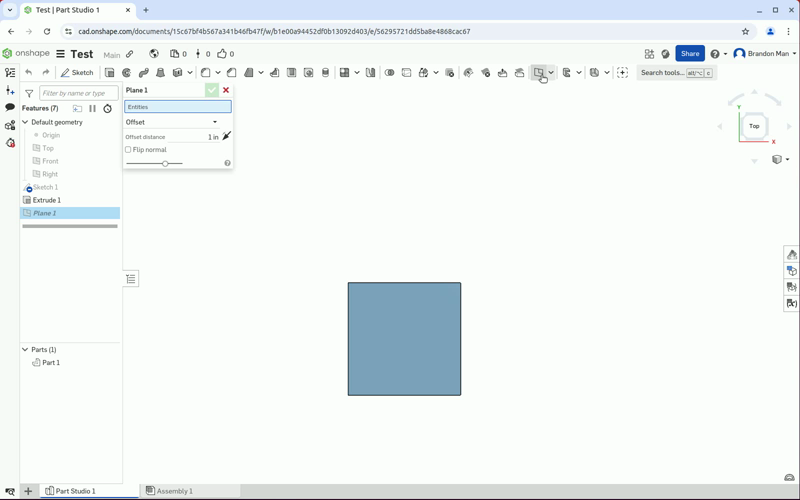
mouse_move(73, 150)
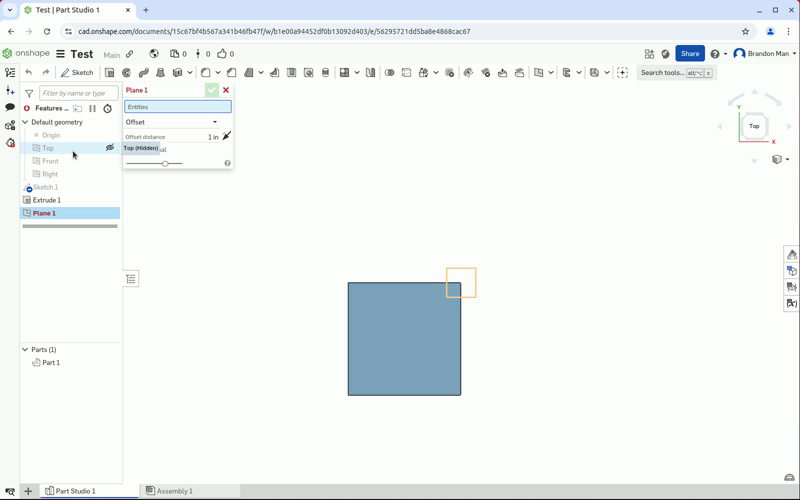
click(73, 150)
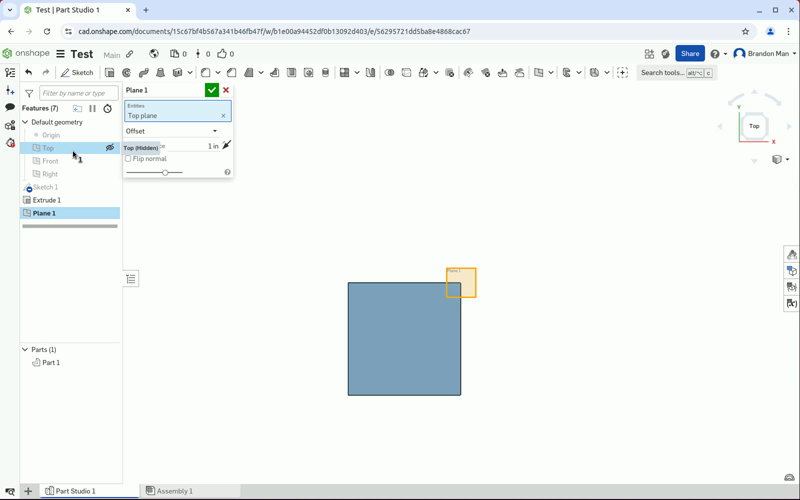
key(tab, 2)
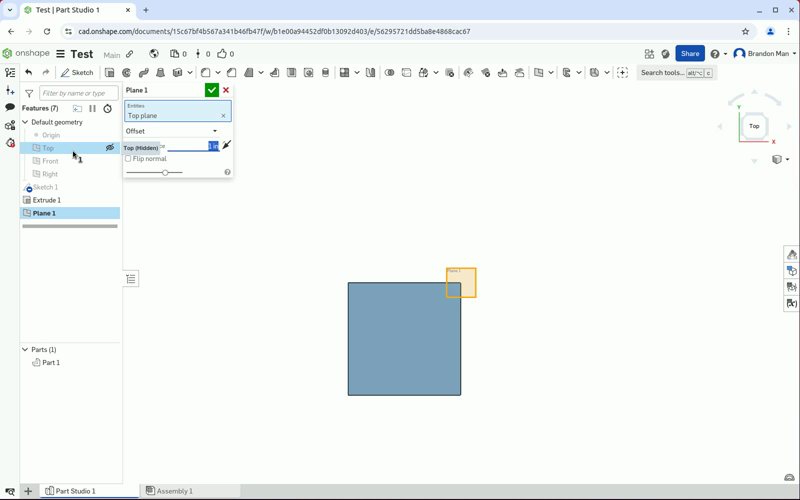
text(23.108)
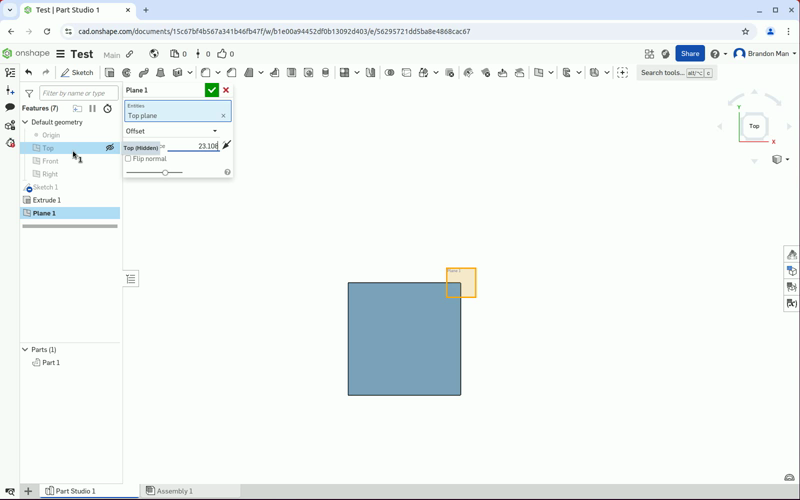
key(enter, 2)
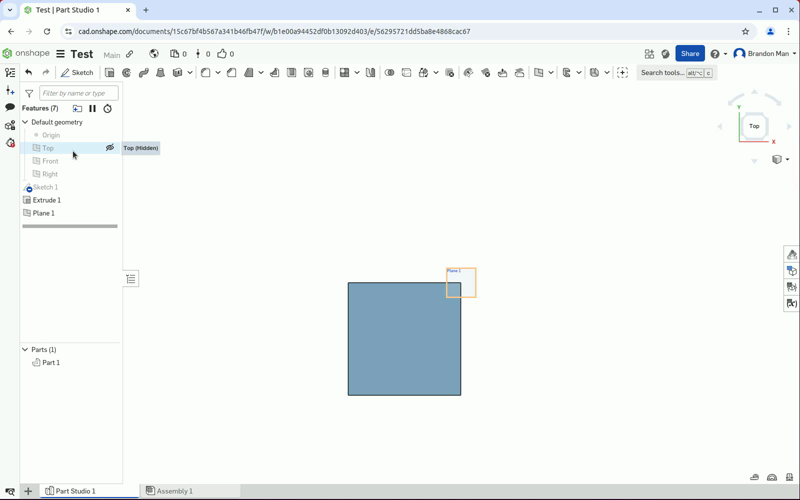
key(shift+s)
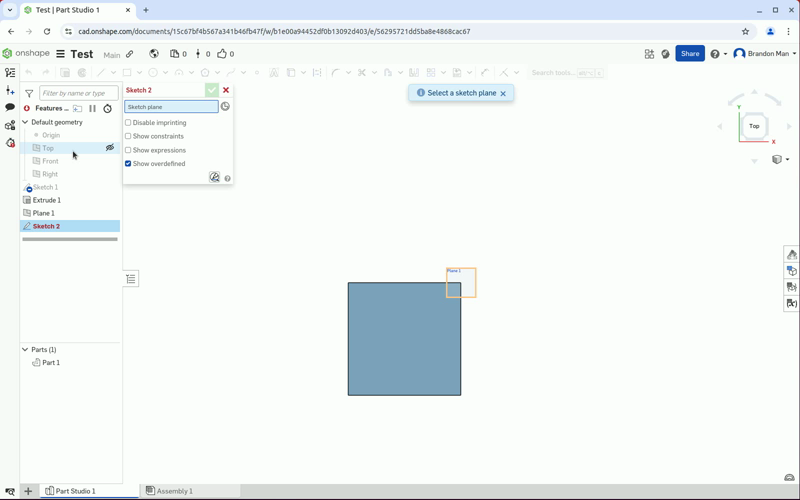
mouse_move(73, 215)
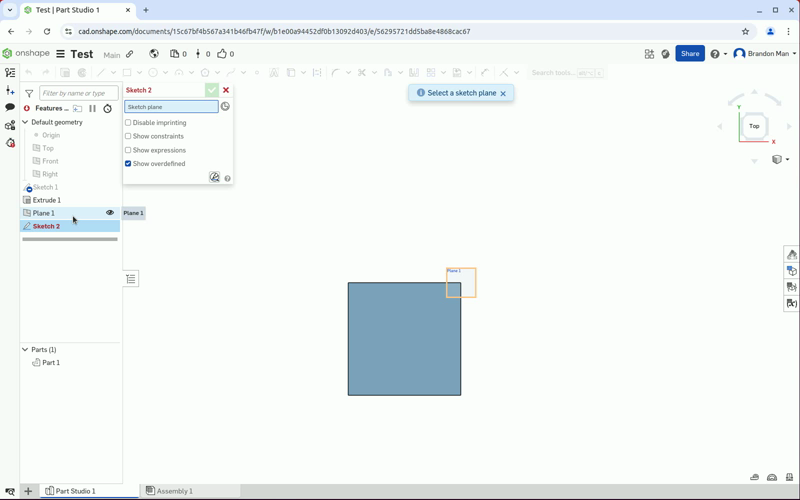
click(73, 215)
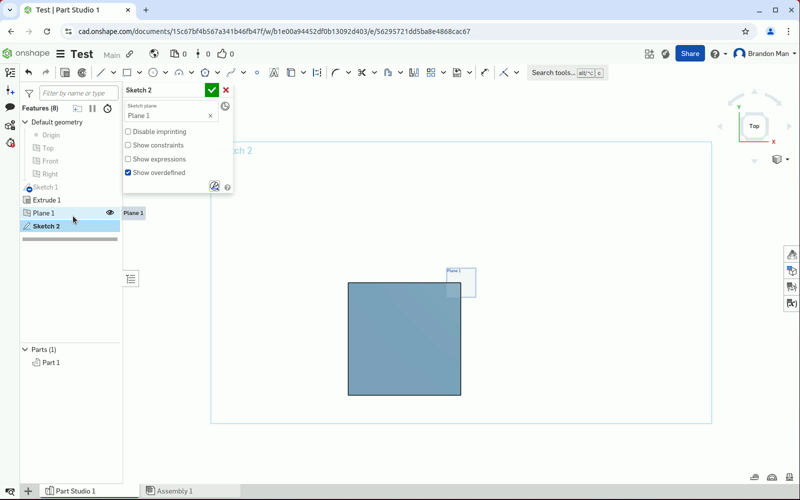
mouse_move(73, 352)
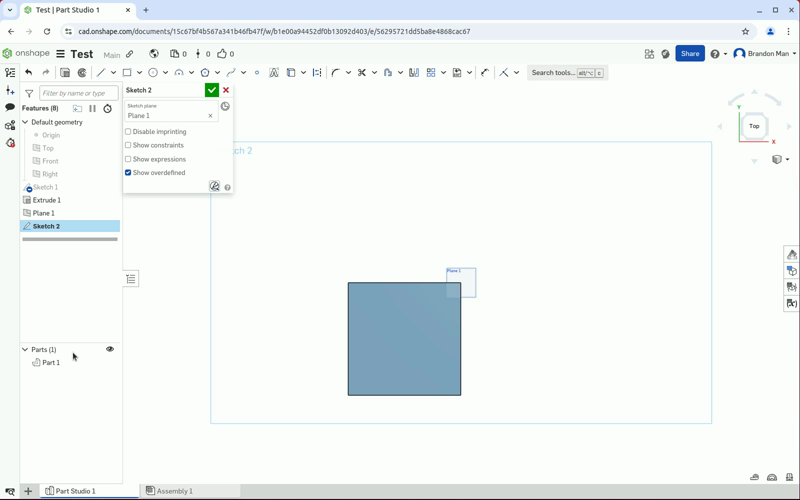
key(y)
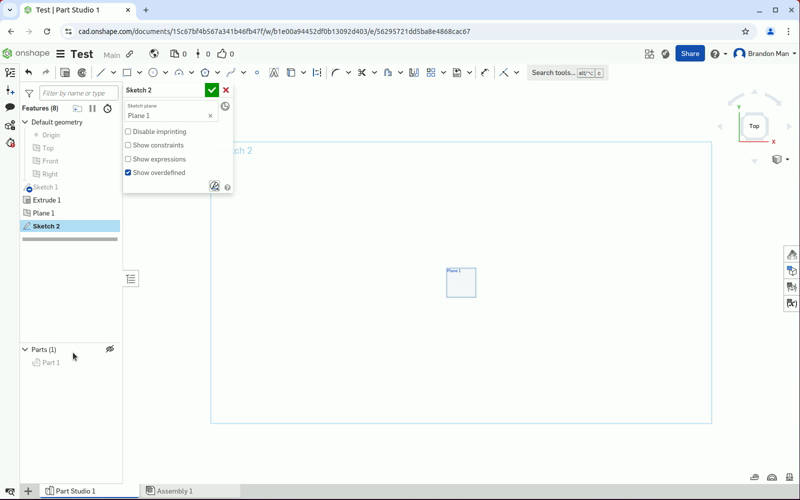
key(l)
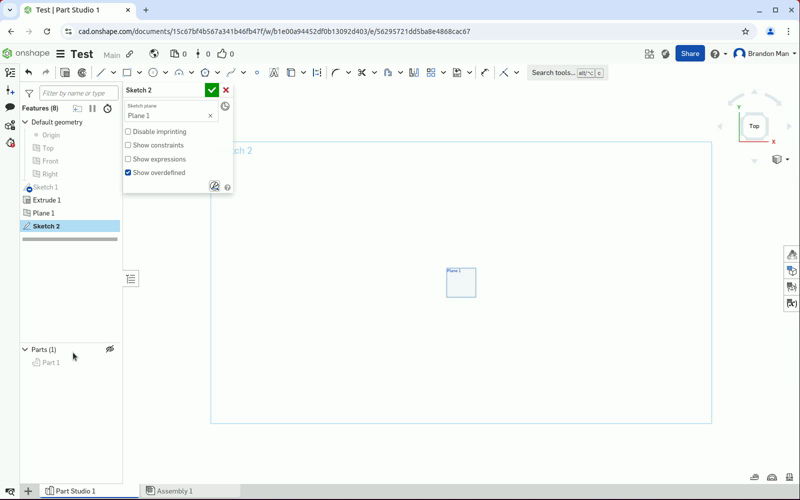
key_down(shift)
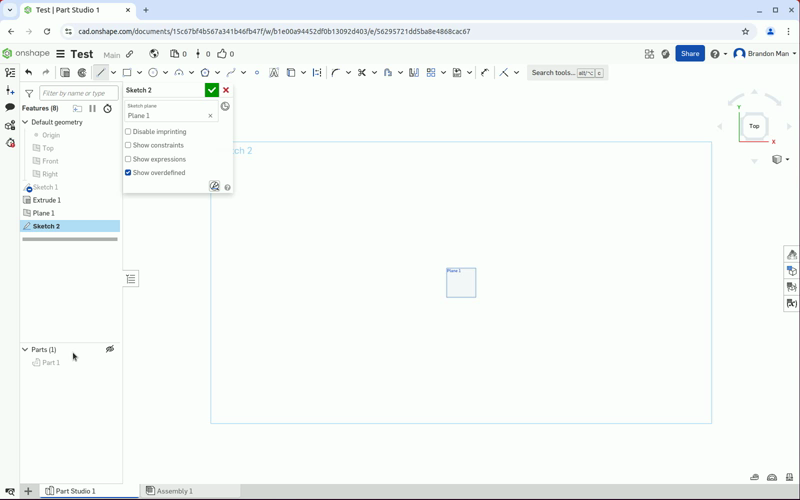
mouse_move(351, 391)
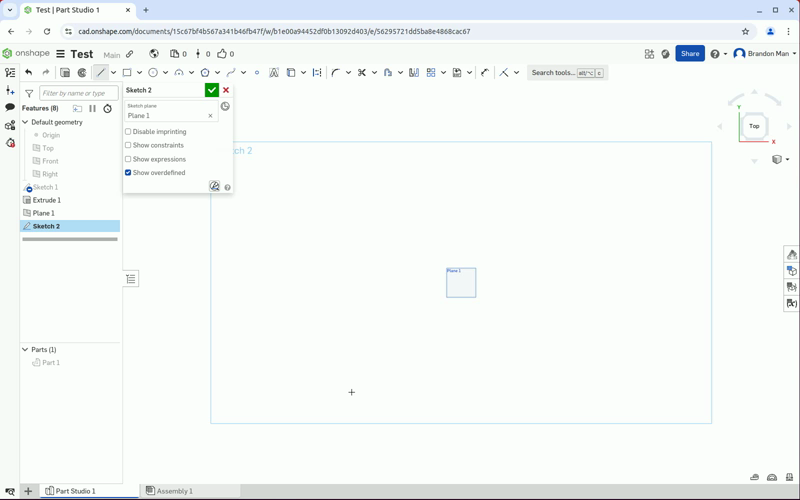
click(351, 391)
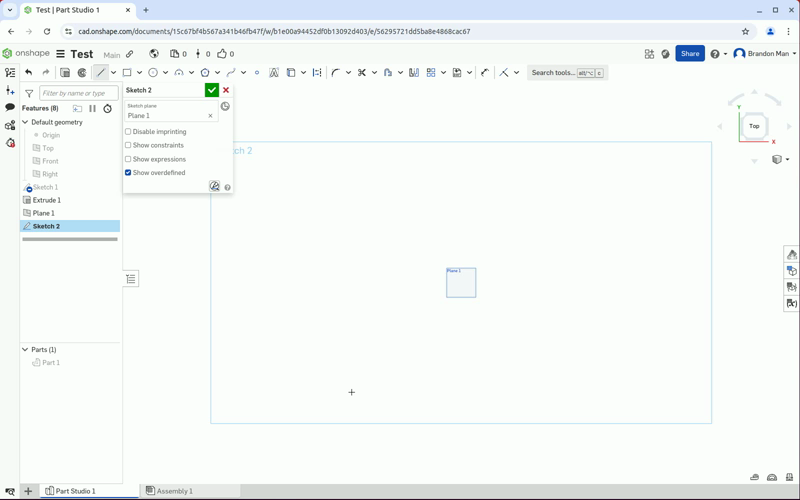
key_up(shift)
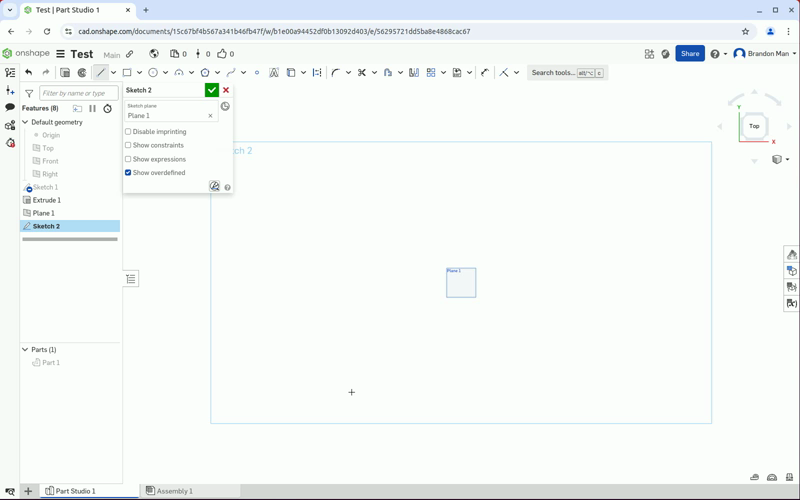
key_down(shift)
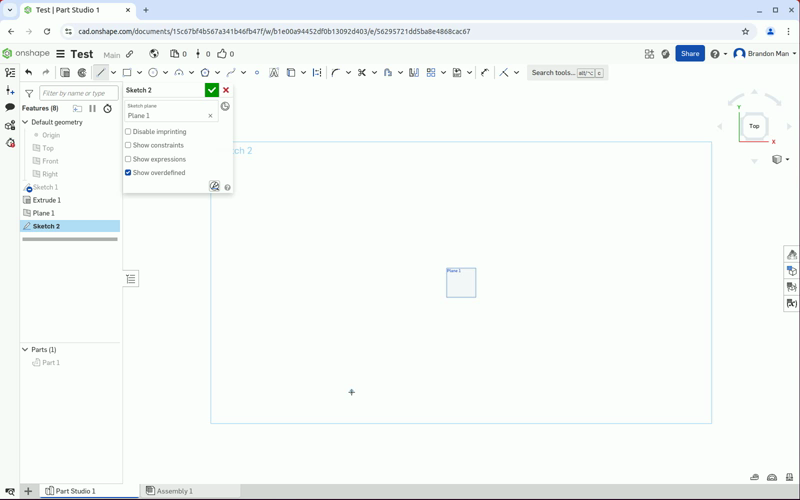
mouse_move(456, 391)
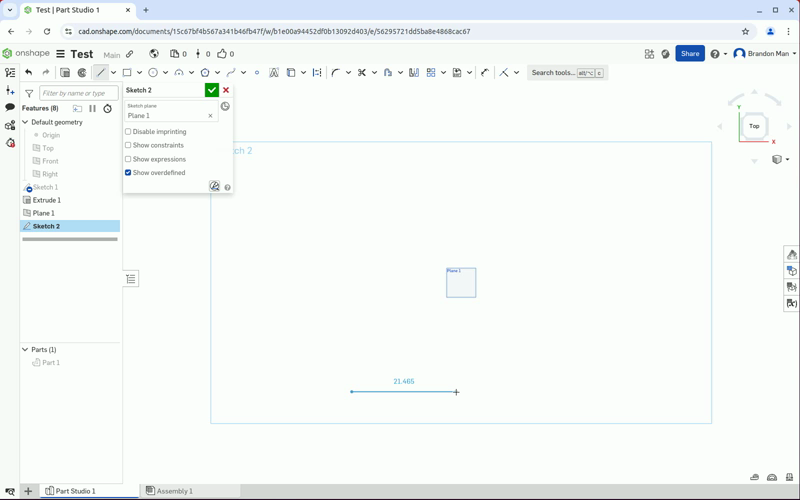
click(456, 391)
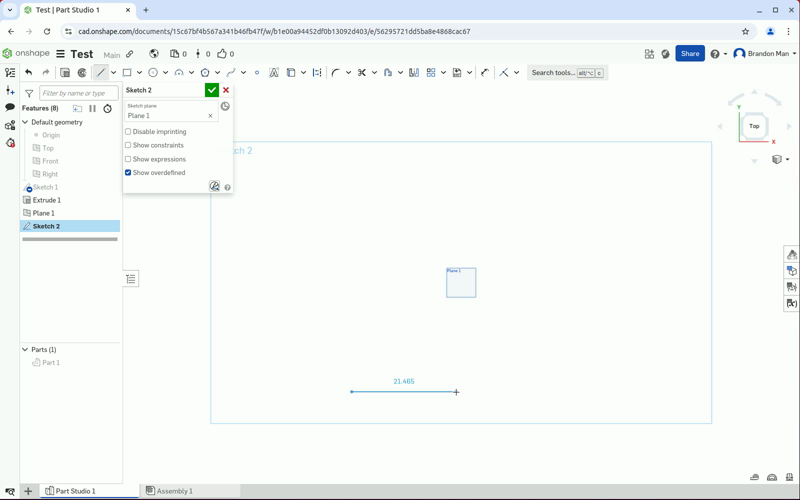
key_up(shift)
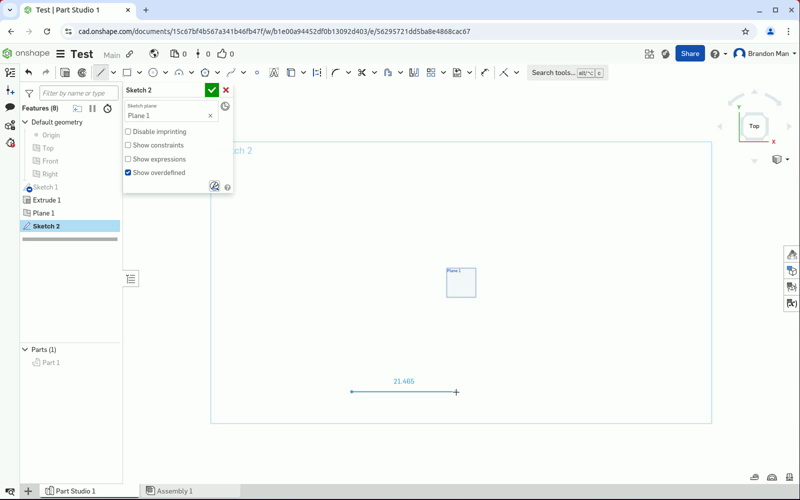
key_down(shift)
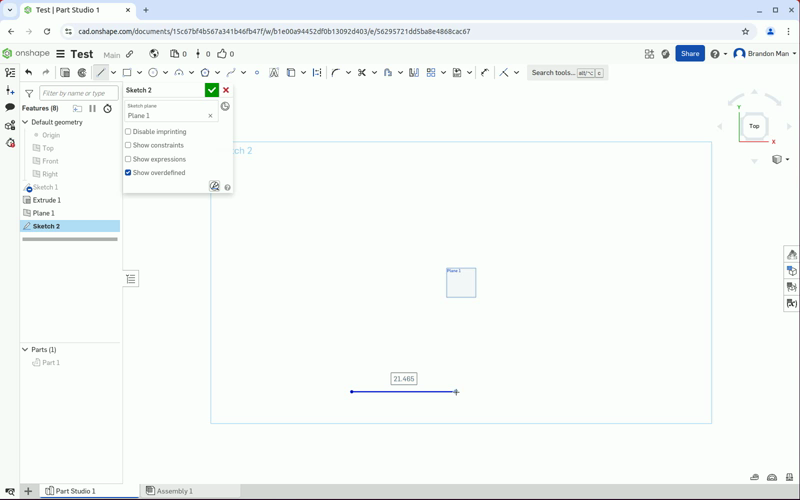
mouse_move(456, 287)
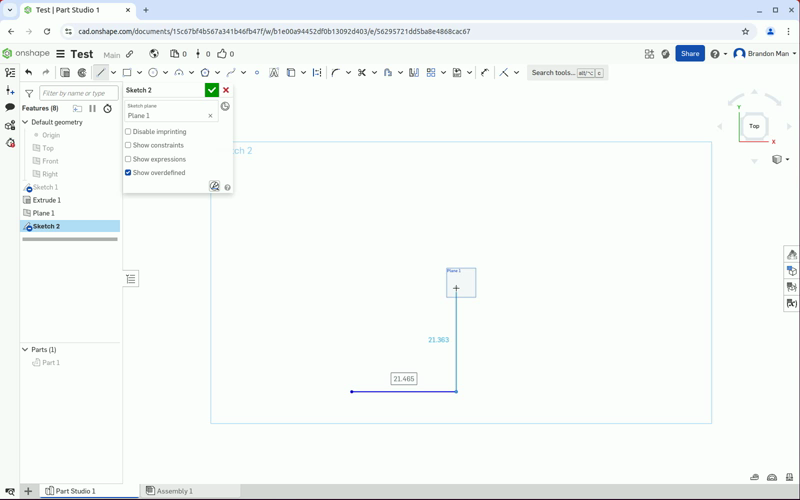
click(456, 287)
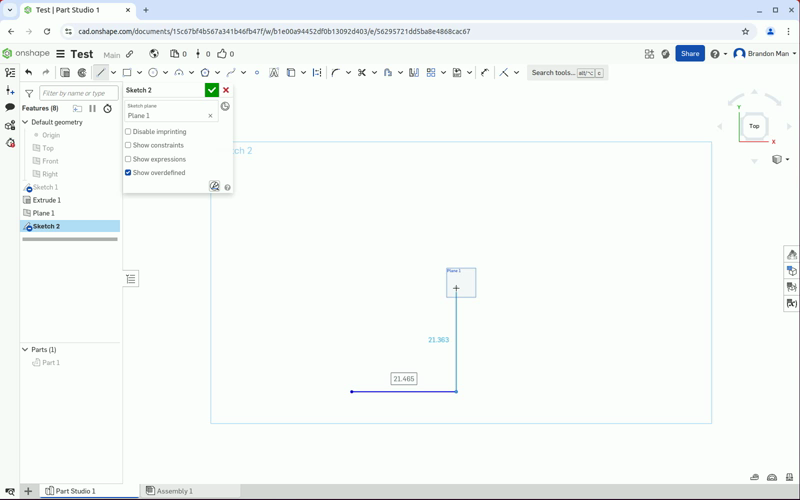
key_up(shift)
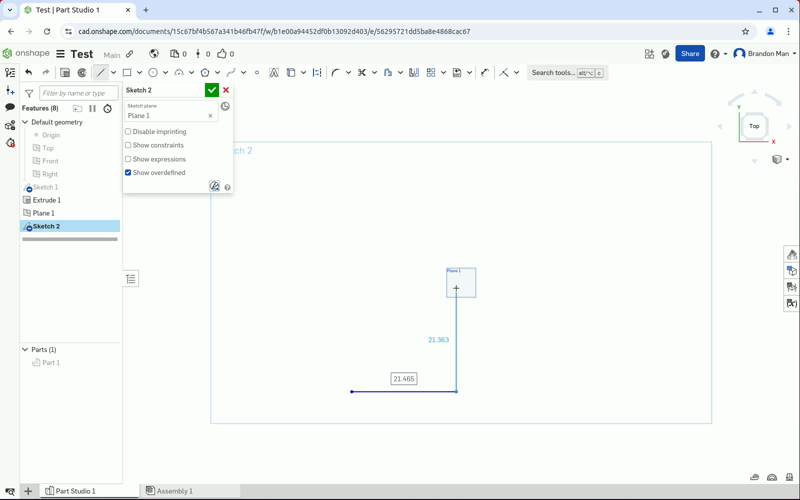
key_down(shift)
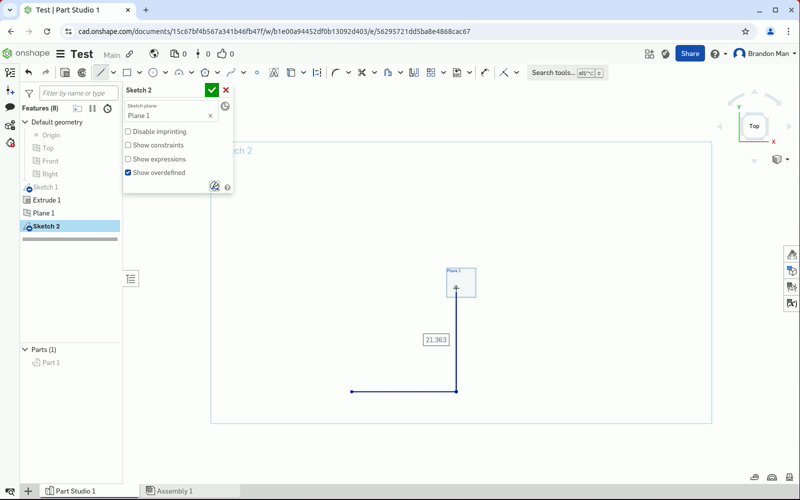
mouse_move(351, 287)
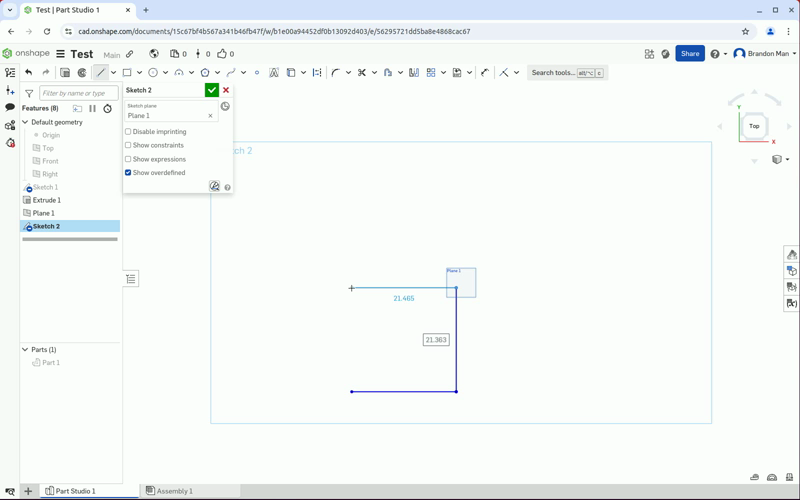
click(351, 287)
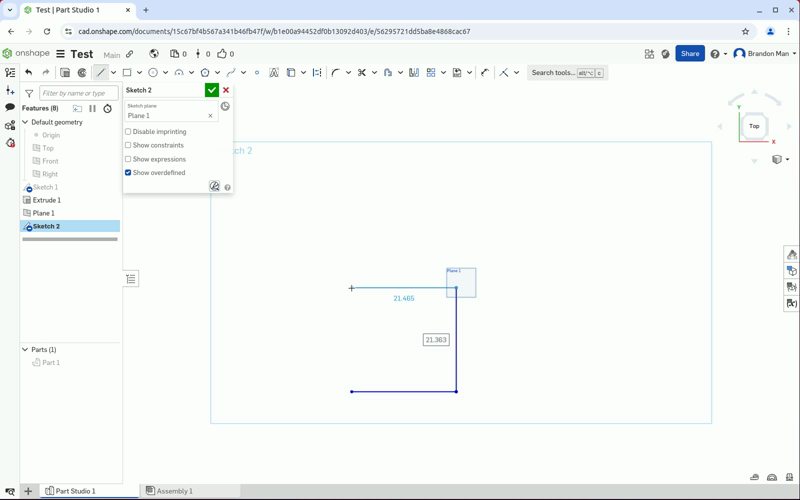
key_up(shift)
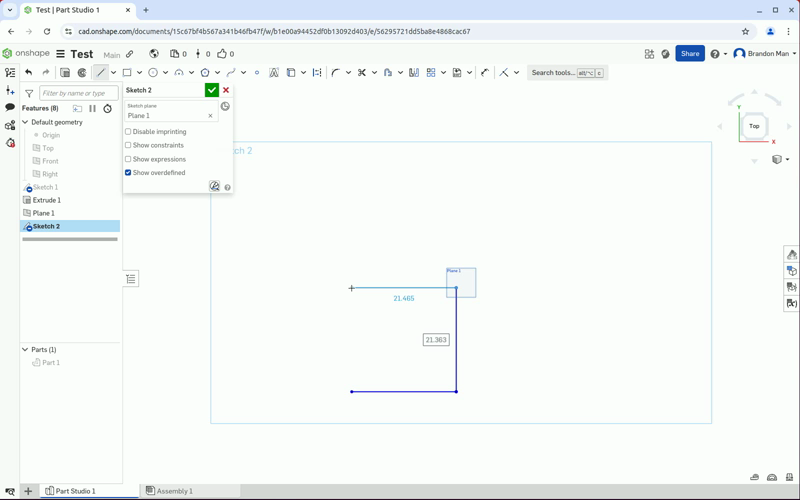
key_down(shift)
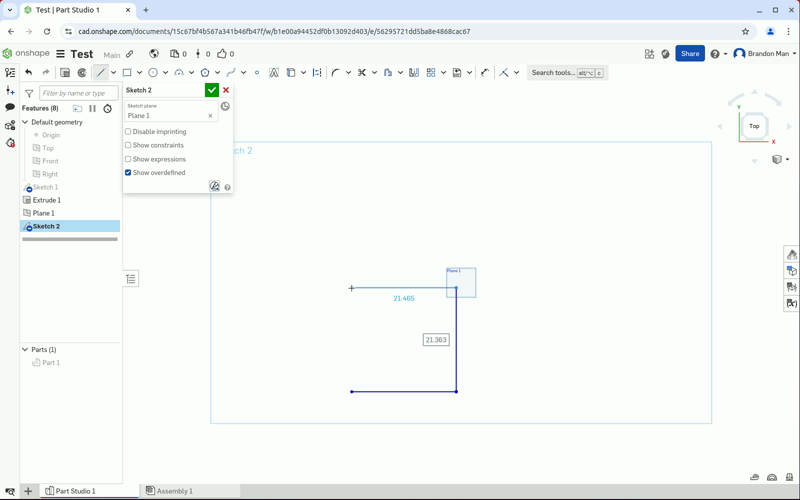
mouse_move(351, 391)
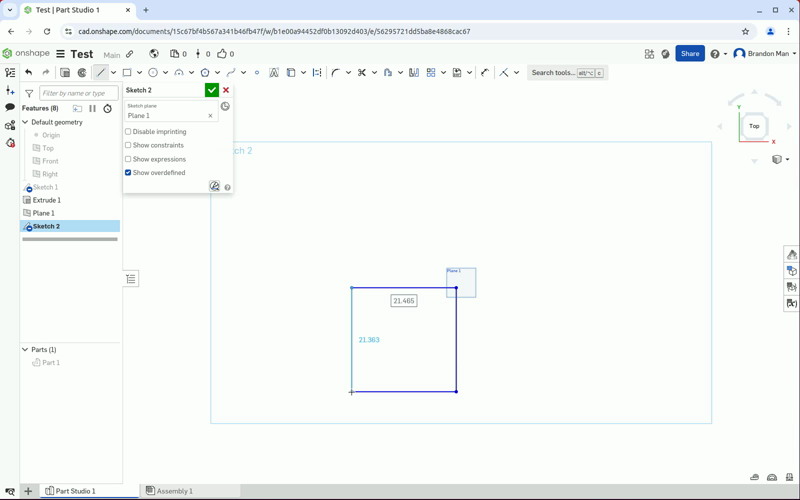
key_up(shift)
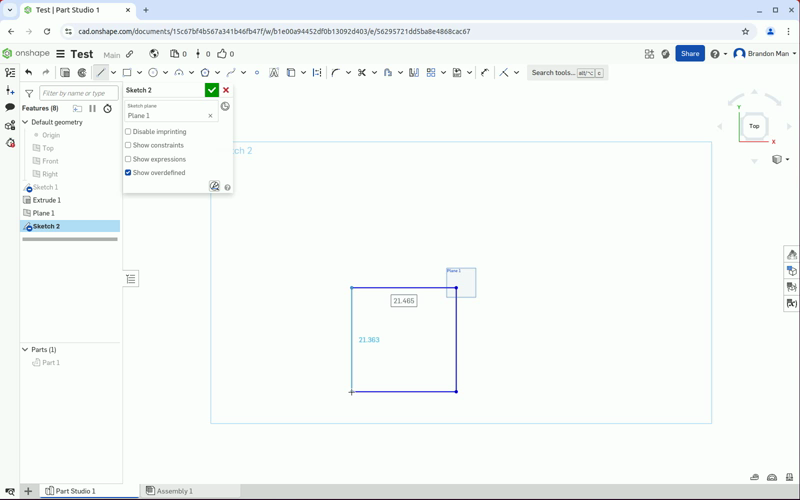
click(351, 391)
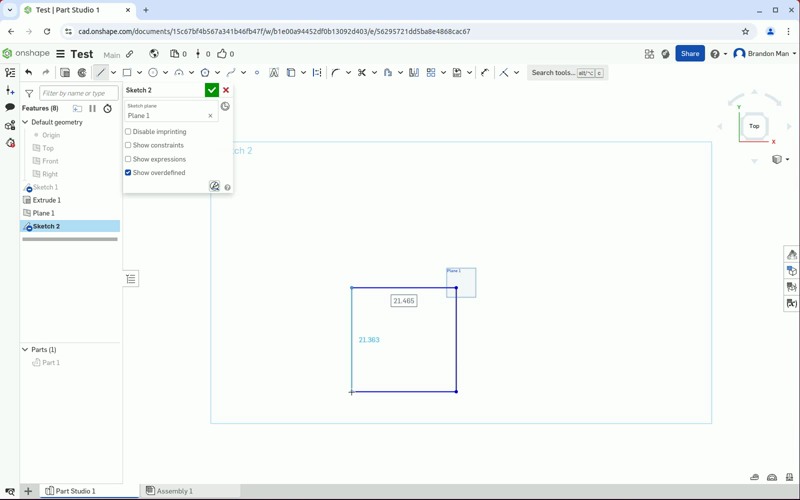
key(esc)
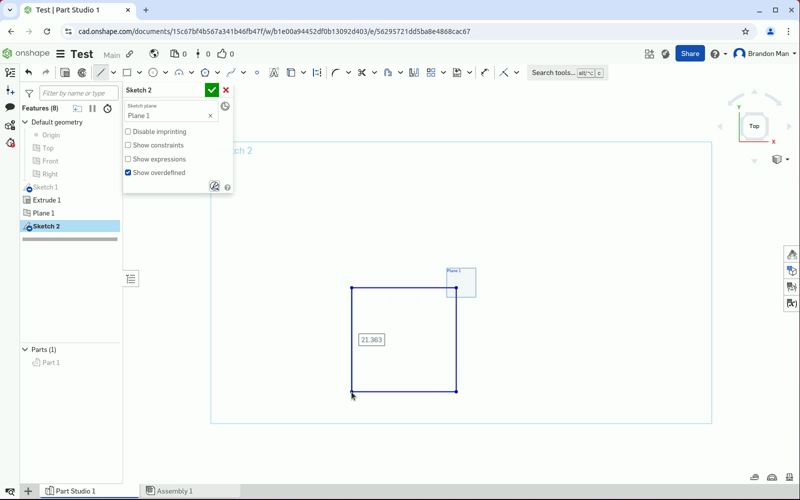
mouse_move(433, 306)
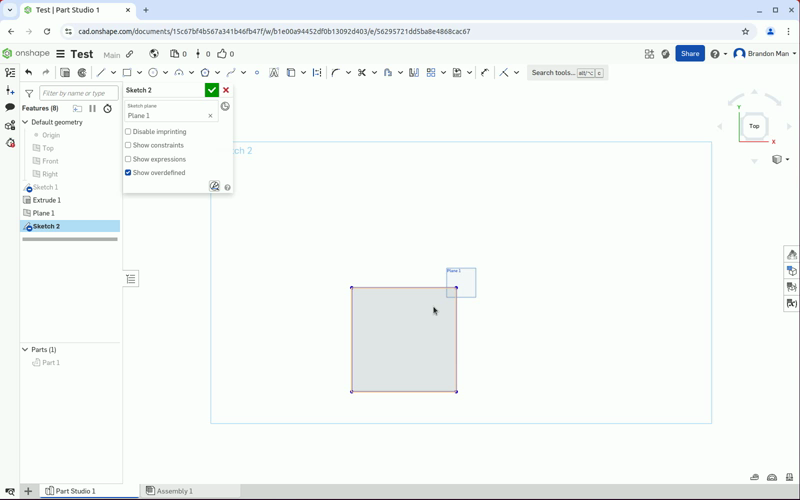
click(433, 306)
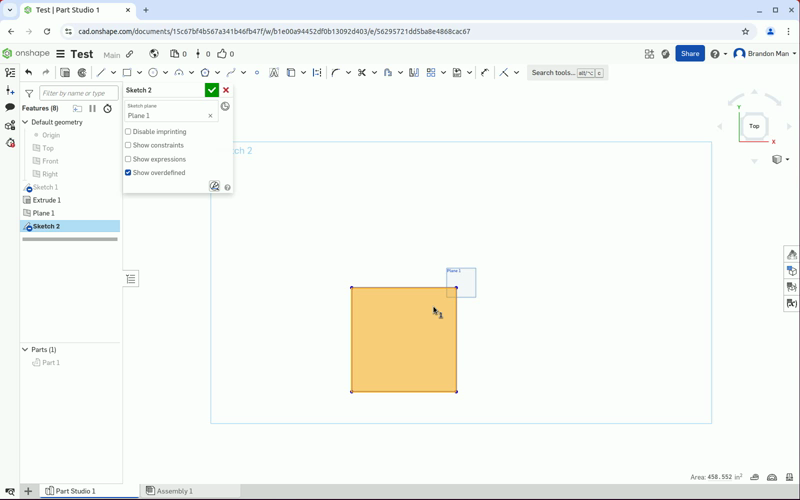
mouse_move(73, 352)
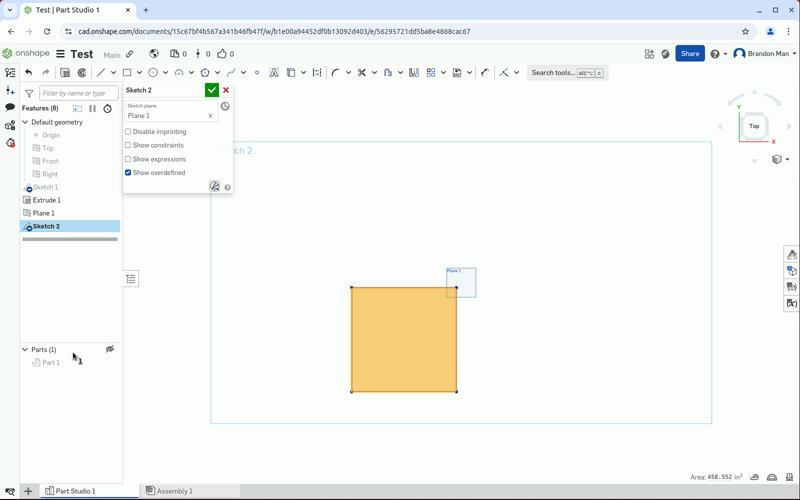
key(shift+y)
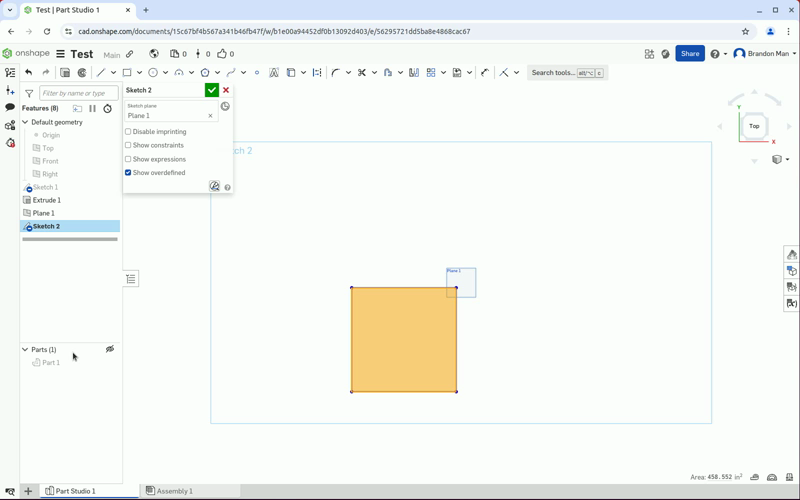
key(shift+e)
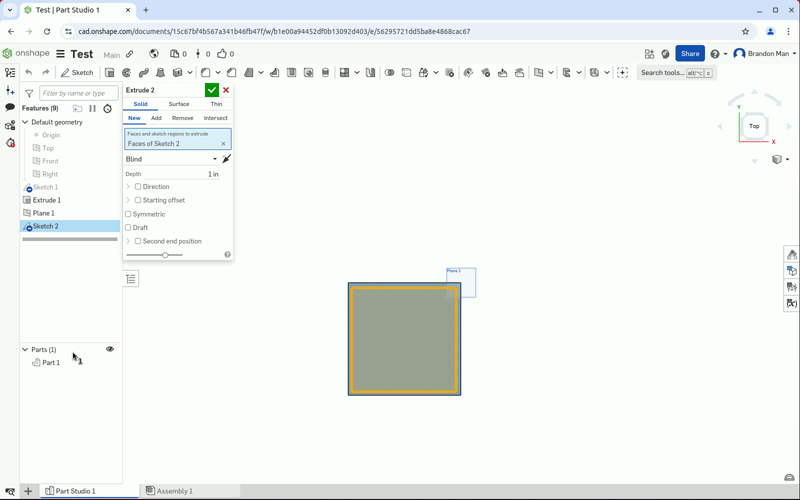
mouse_move(143, 106)
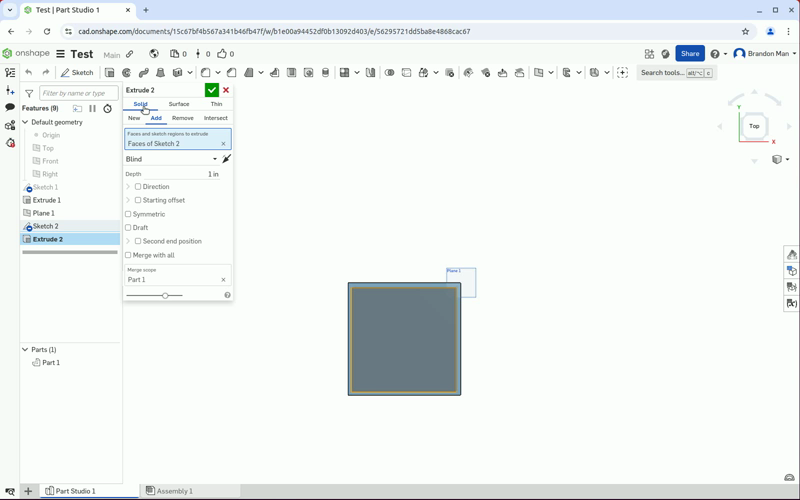
click(143, 106)
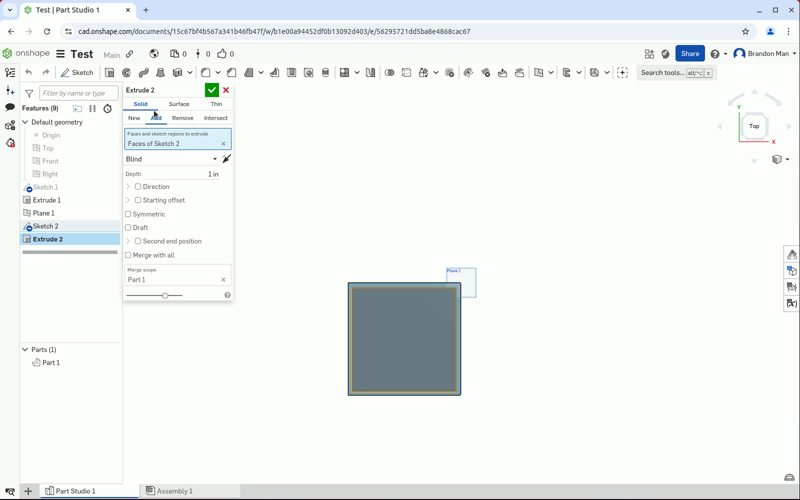
mouse_move(186, 120)
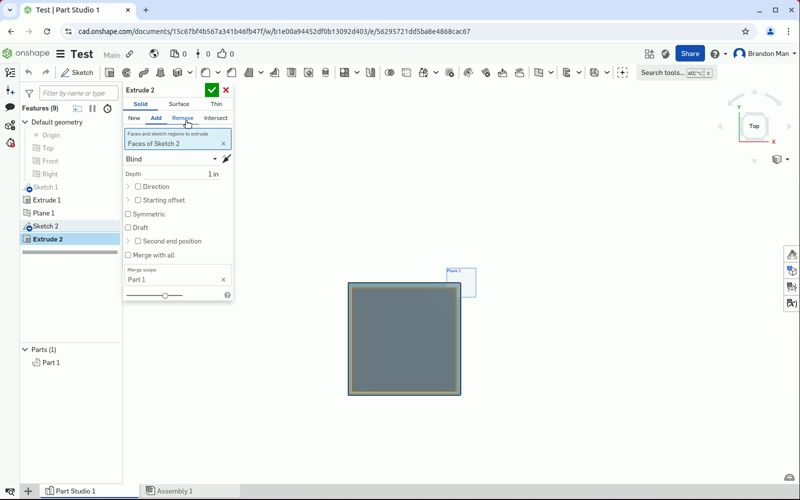
click(186, 120)
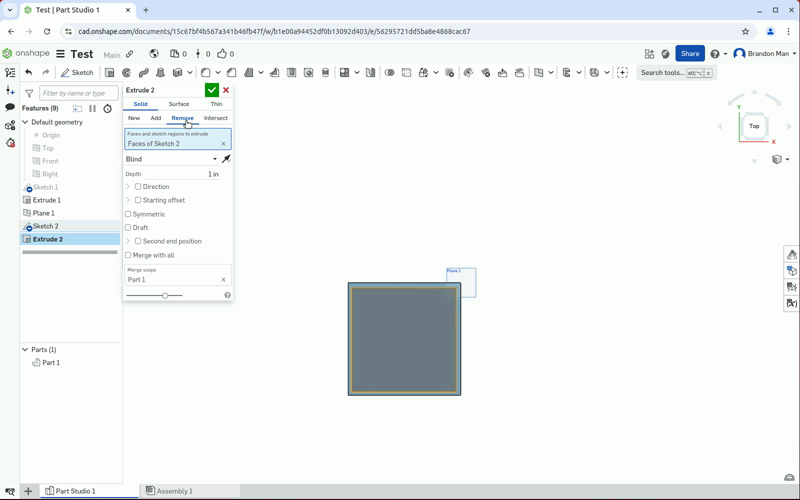
key(tab, 4)
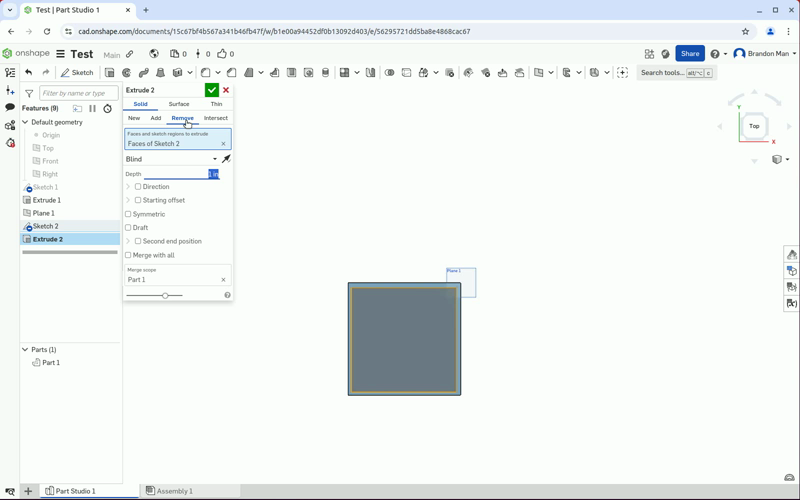
text(21.423)
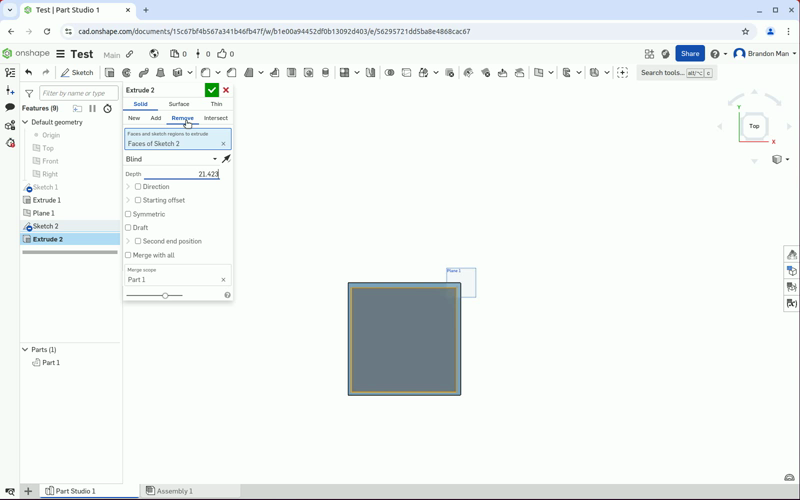
key(tab, 6)
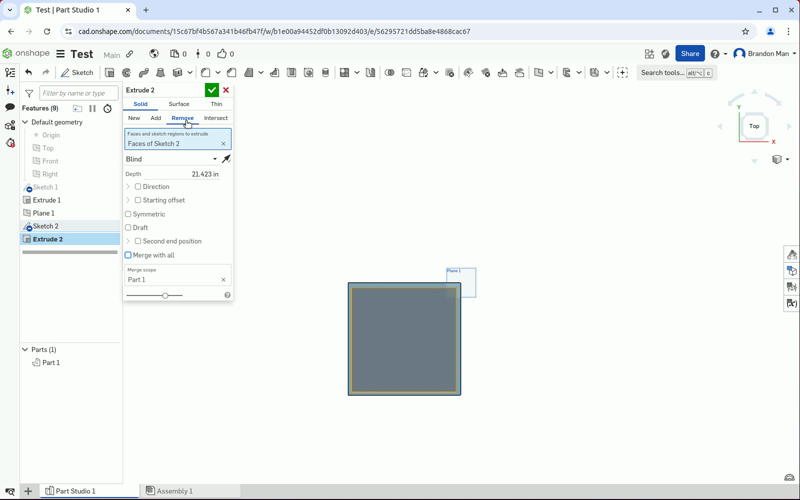
key(space)
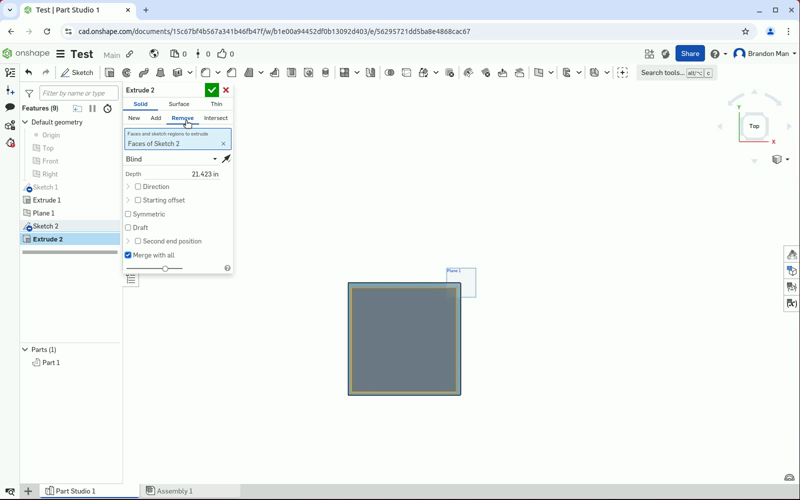
key(enter)
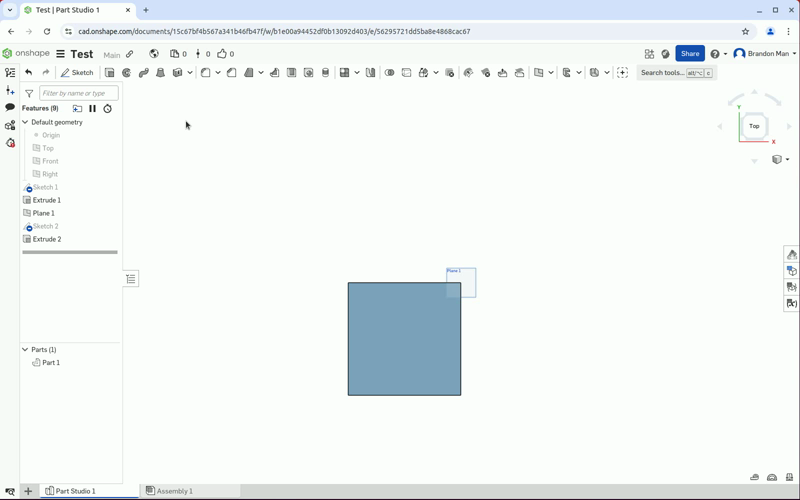
key(shift+h)
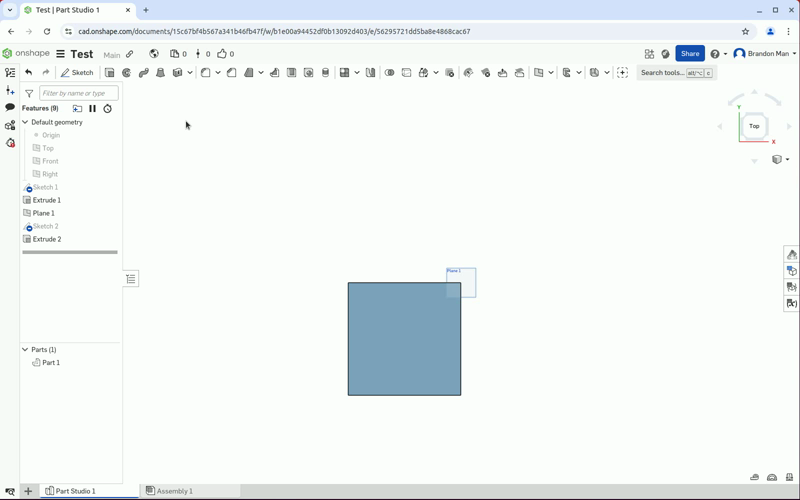
key(shift+h)
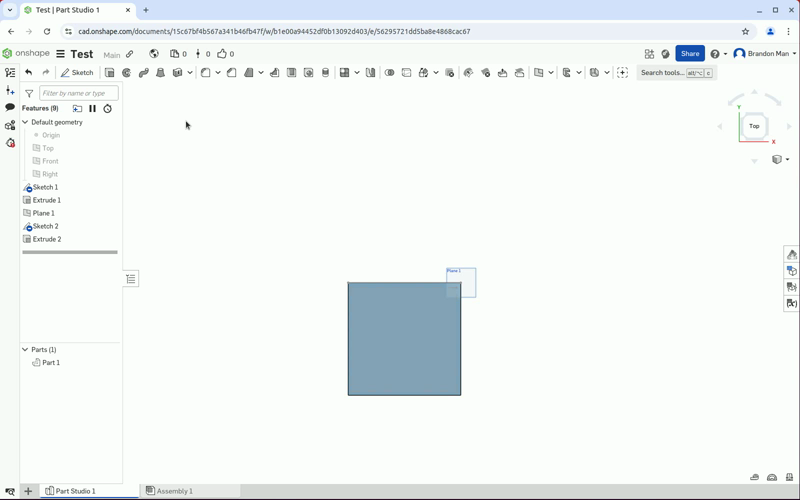
key(shift+7)
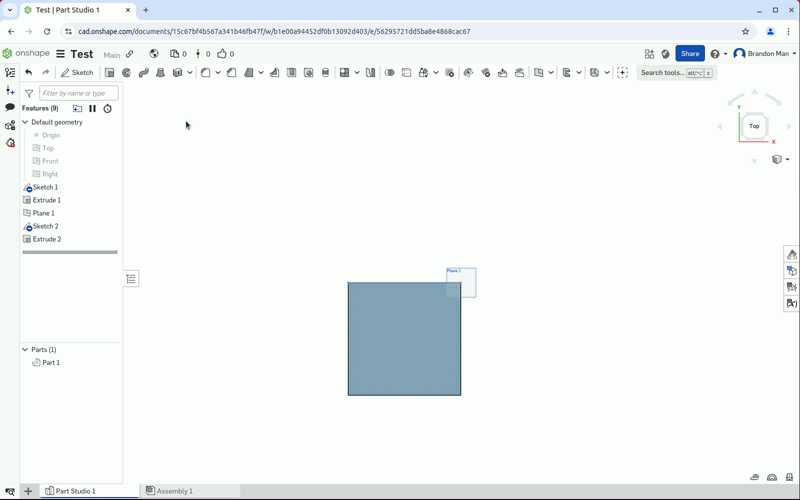
key(up, 3)
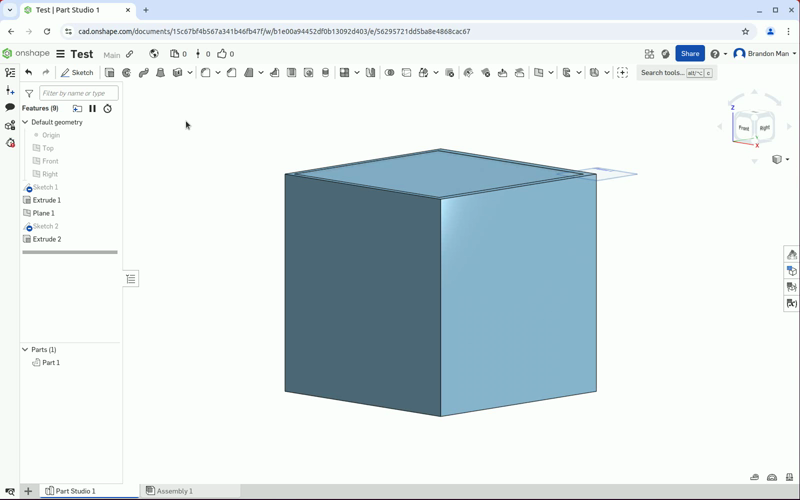
key(left, 3)
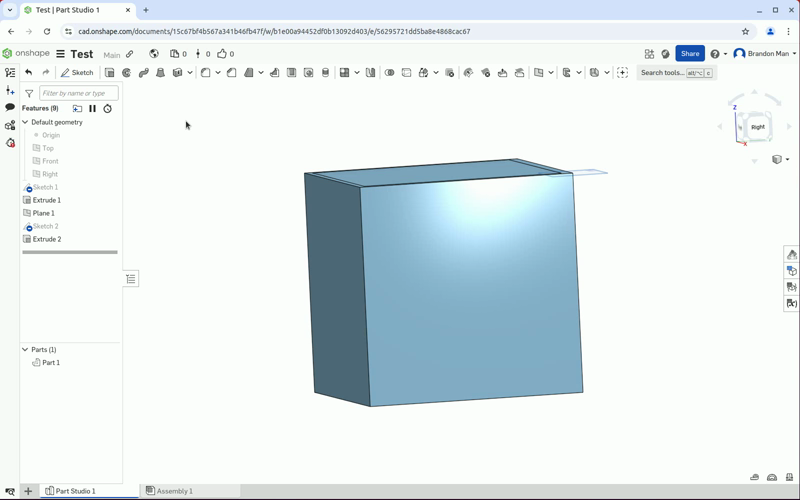
key(right, 3)
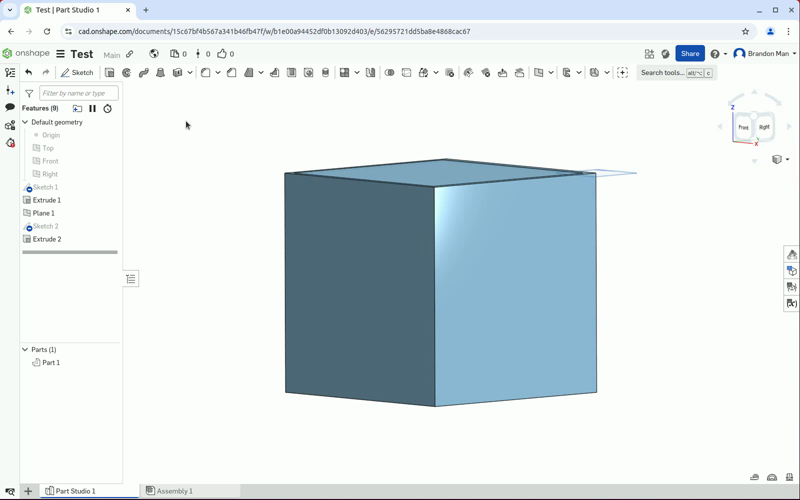
key(down, 3)
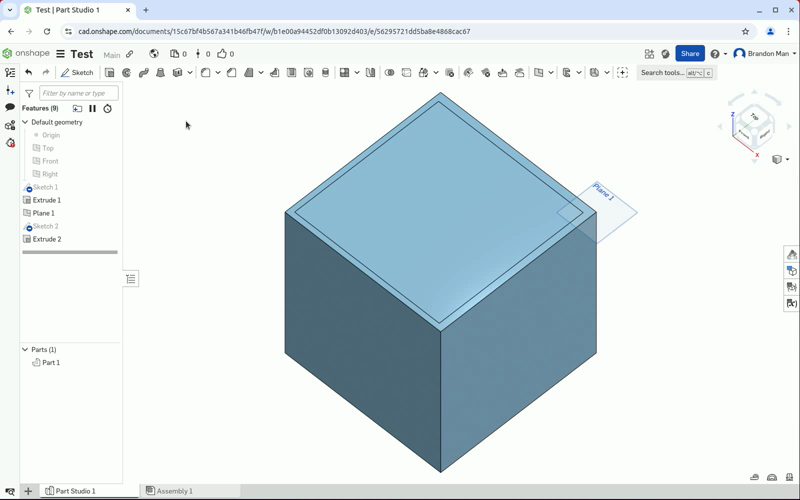
mouse_move(73, 189)
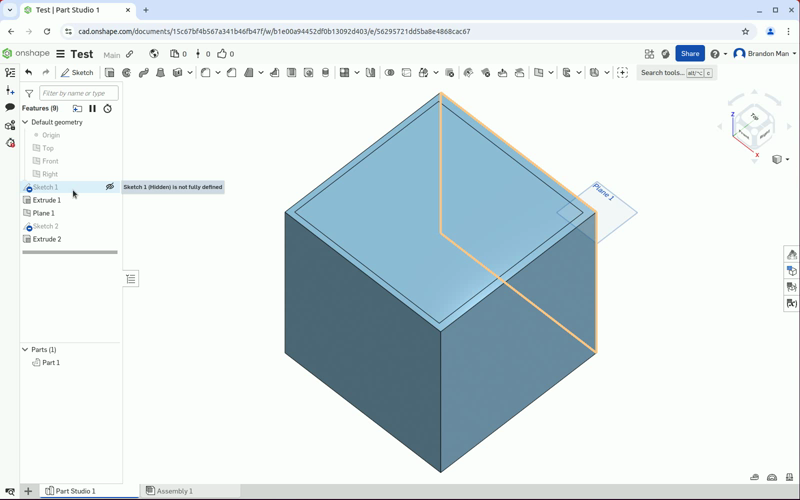
click(73, 189)